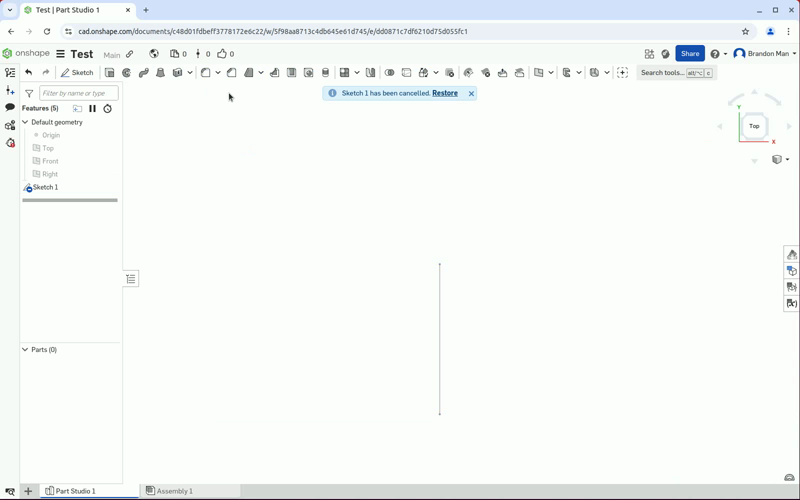
key(shift+h)
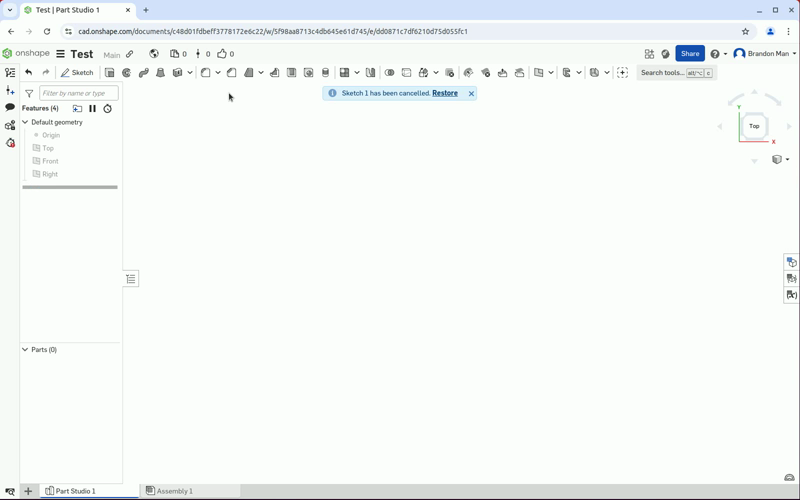
mouse_move(73, 352)
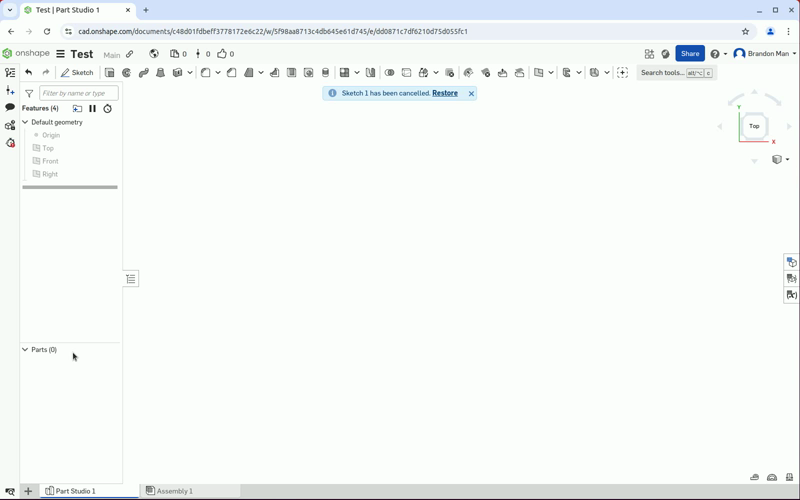
key(y)
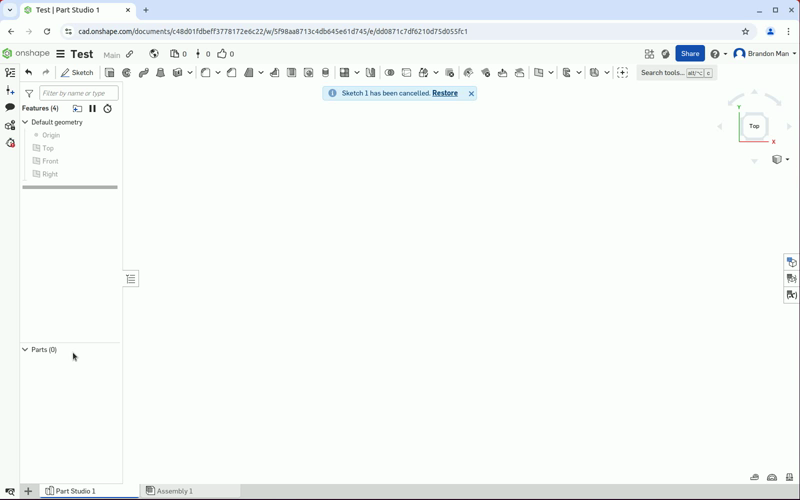
key(shift+p)
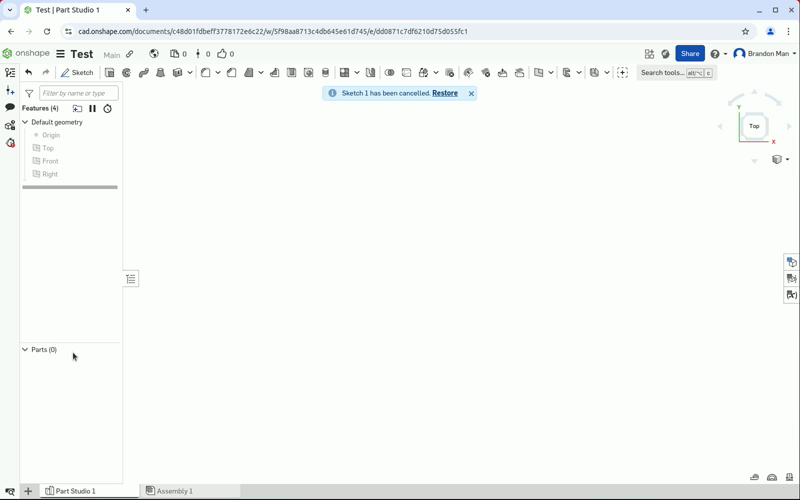
key(space)
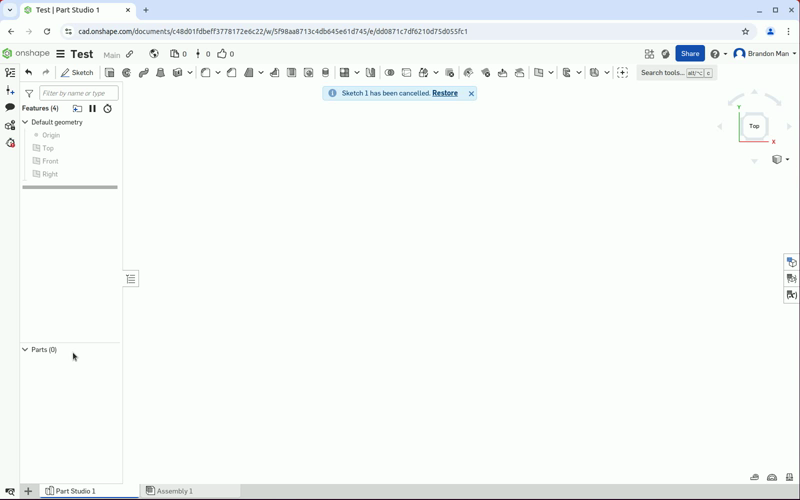
key_down(shift)
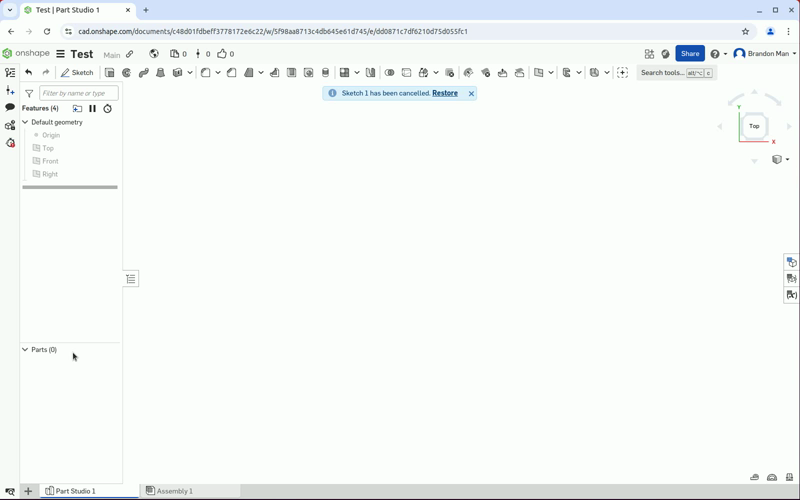
key(up)
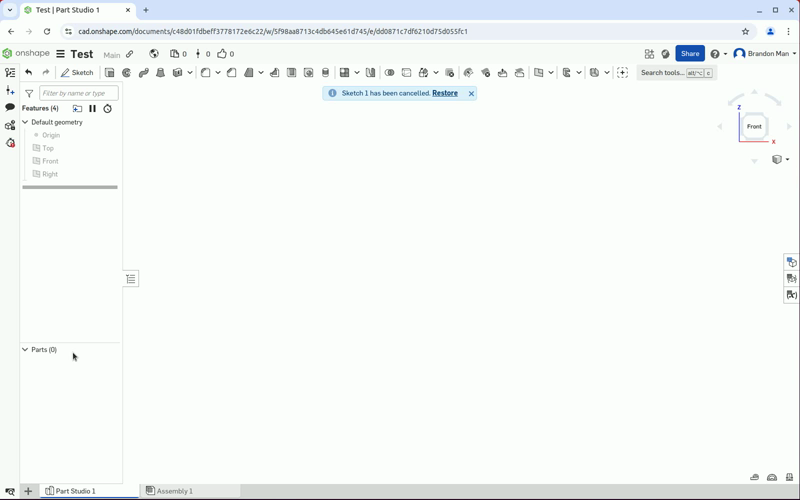
key_up(shift)
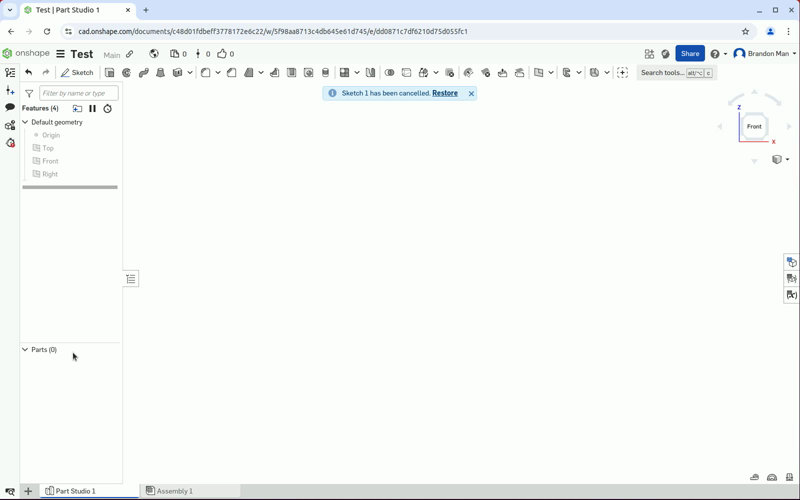
mouse_move(73, 352)
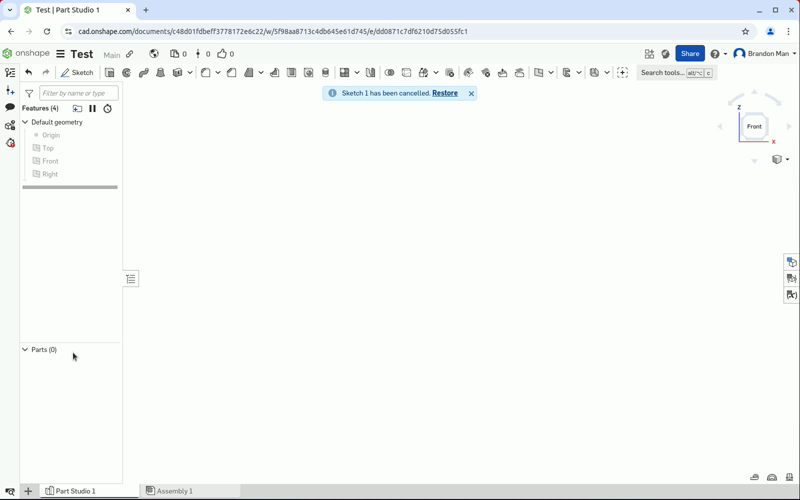
key(shift+y)
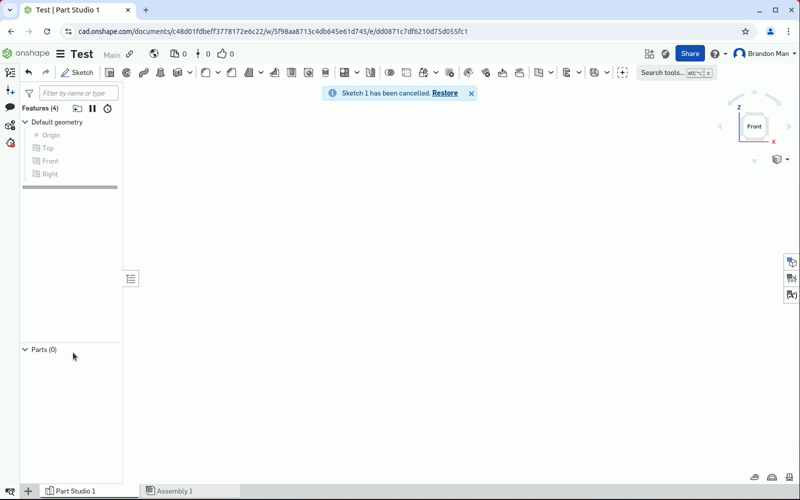
key(shift+s)
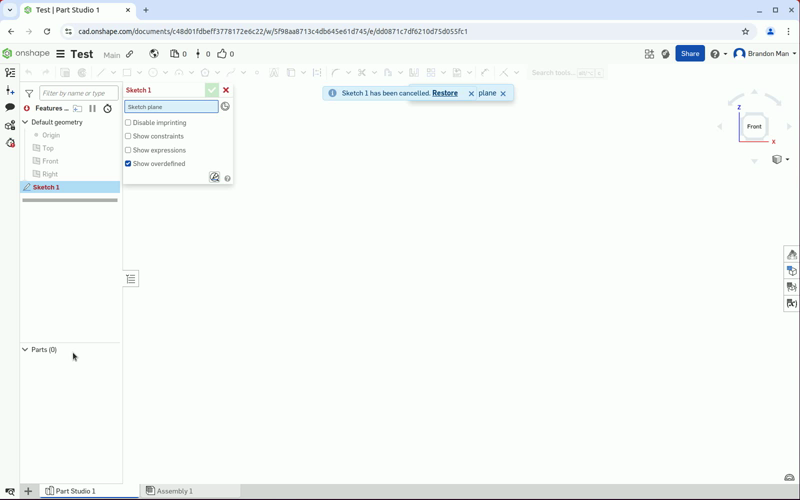
mouse_move(73, 163)
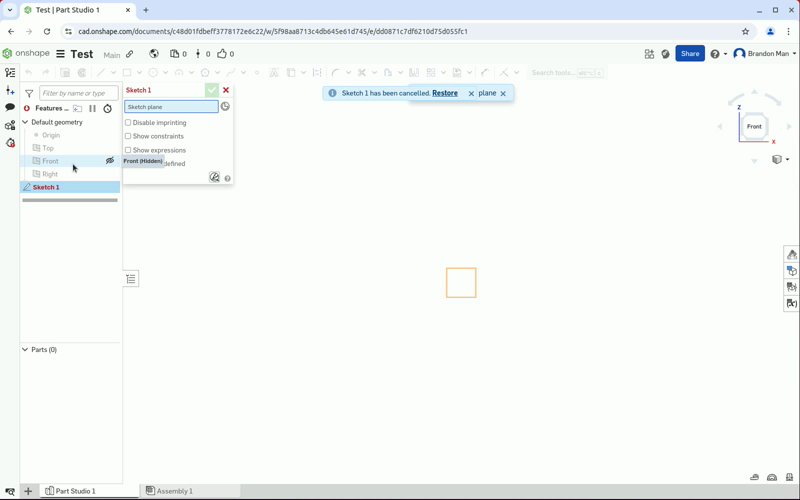
click(73, 163)
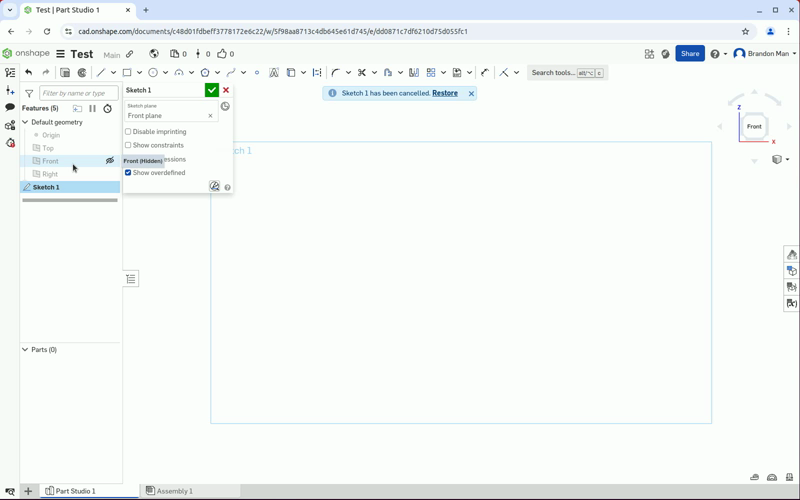
mouse_move(73, 352)
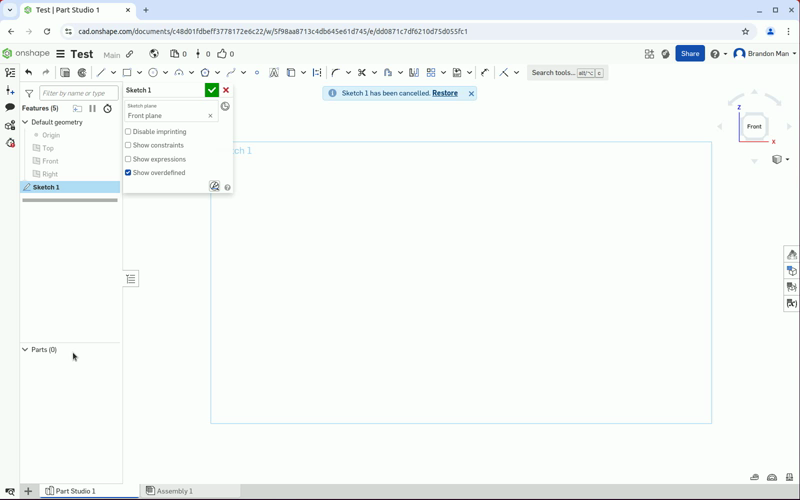
key(y)
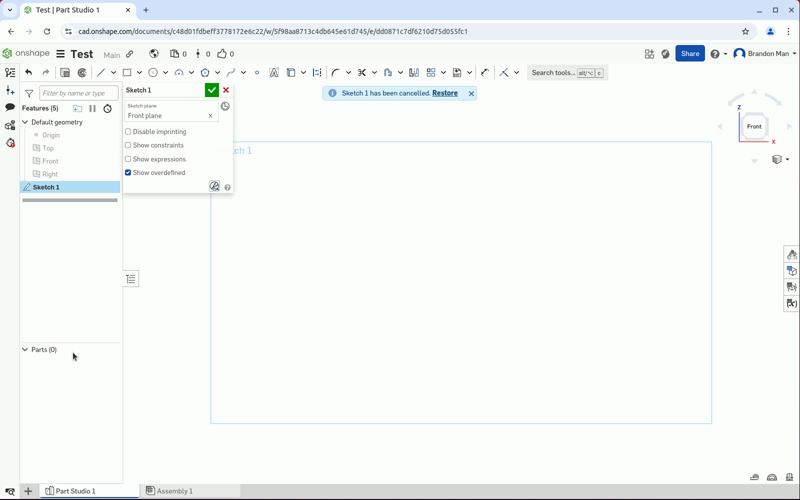
key(c)
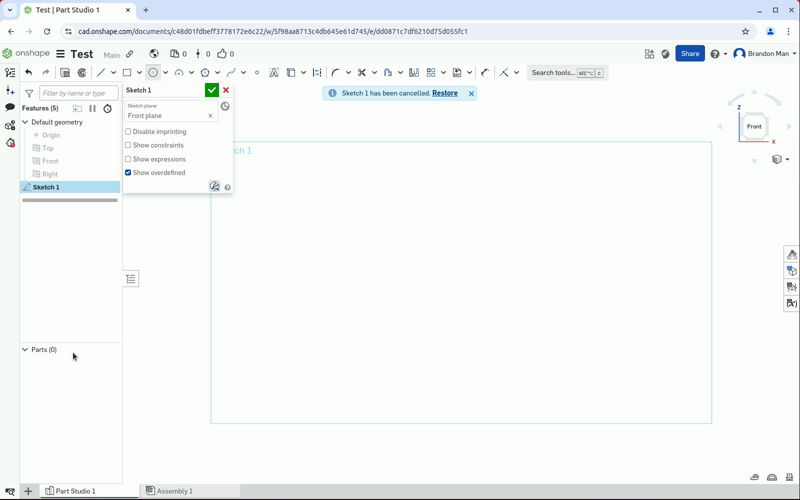
key_down(shift)
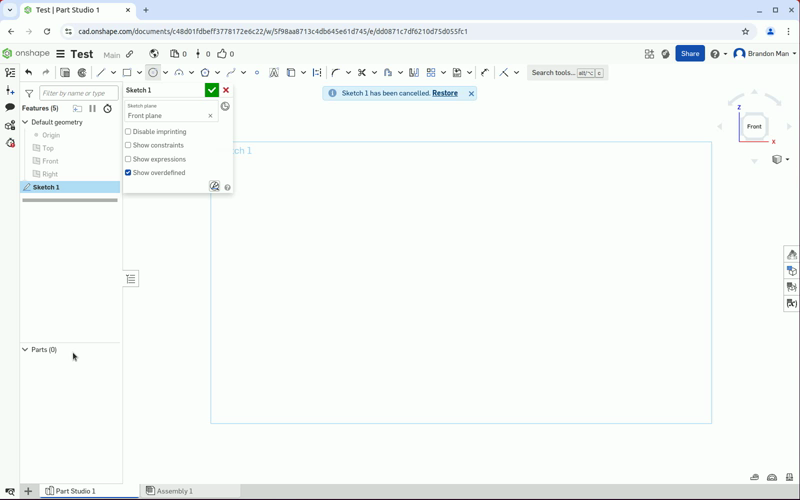
mouse_move(461, 282)
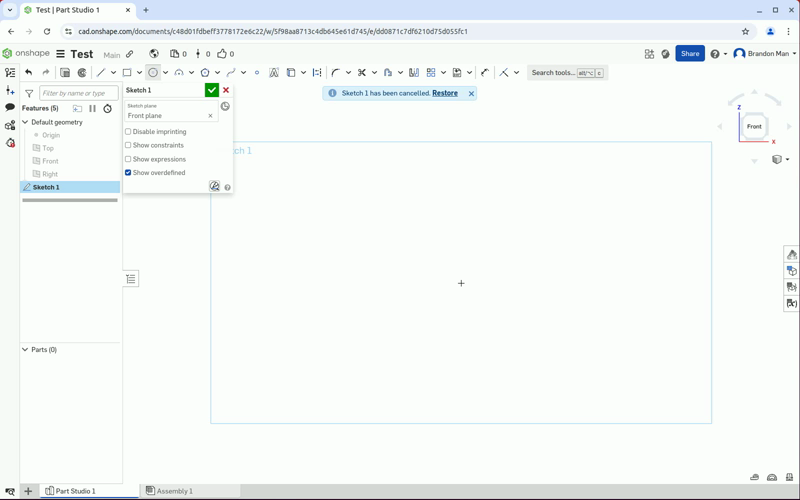
click(461, 282)
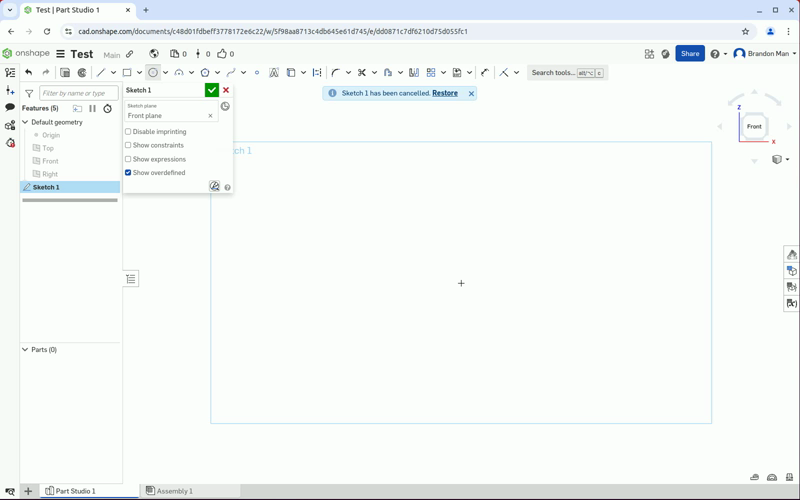
key_up(shift)
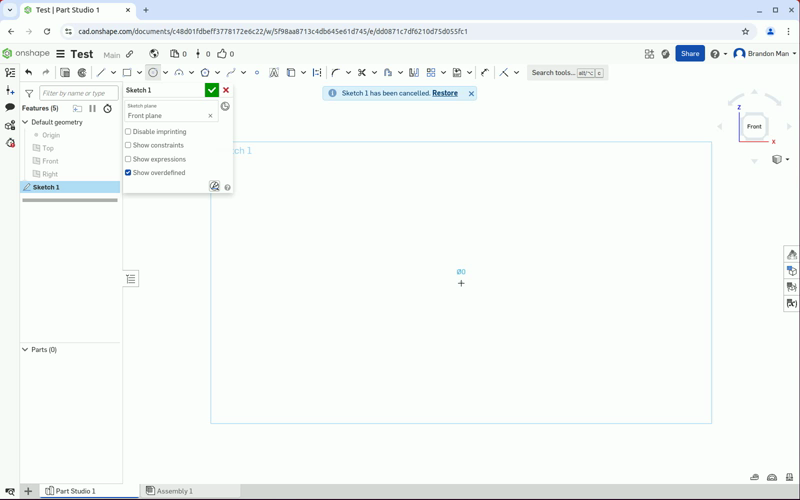
mouse_move(497, 282)
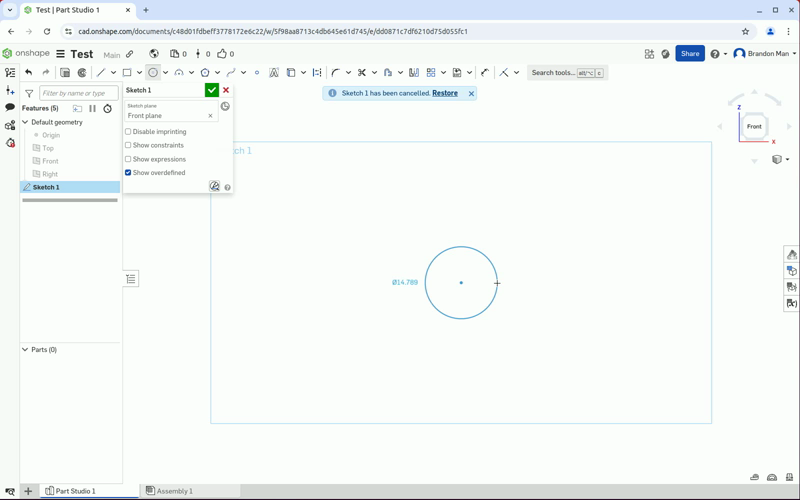
click(497, 282)
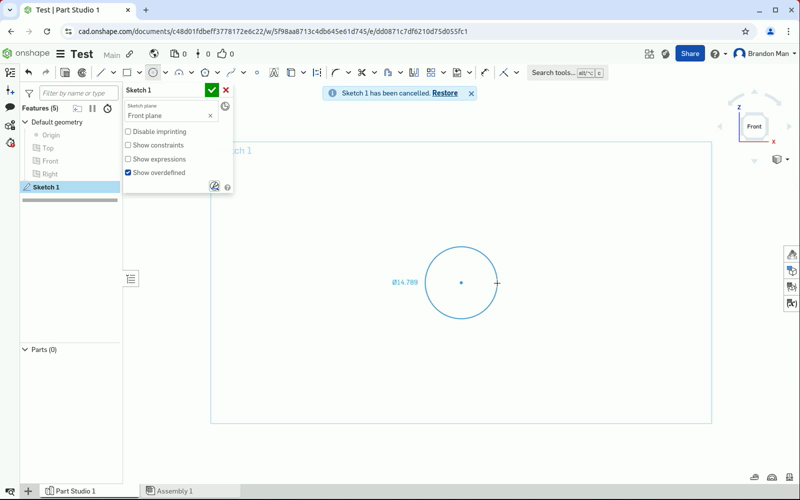
key(esc)
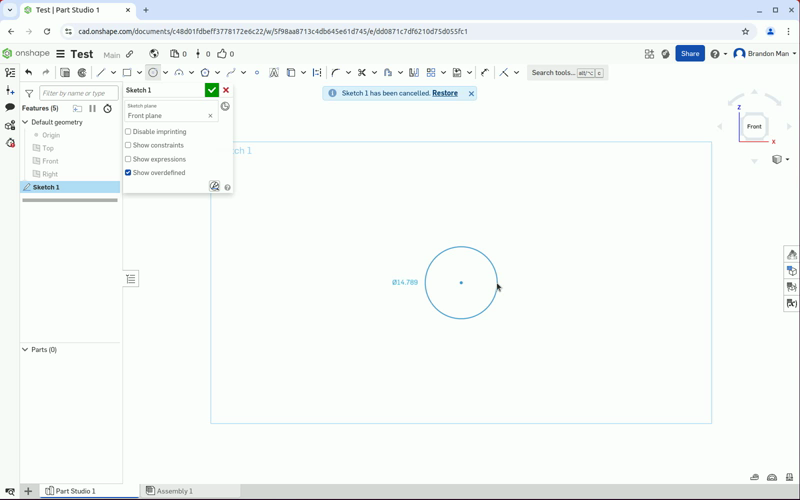
key(c)
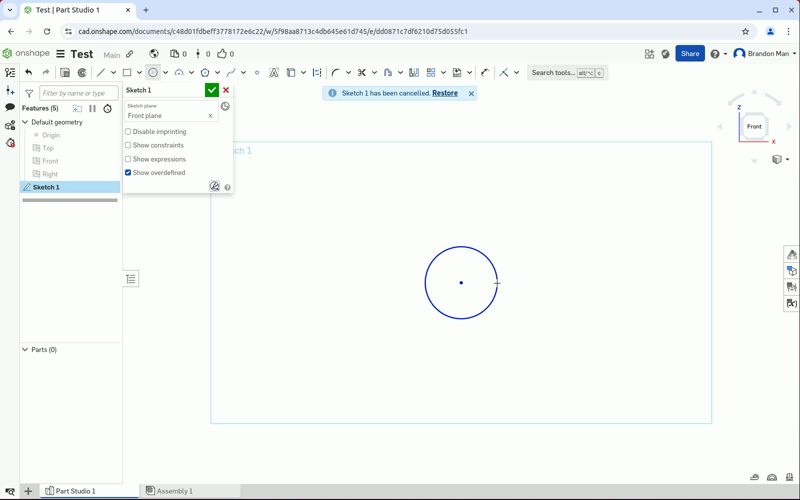
key_down(shift)
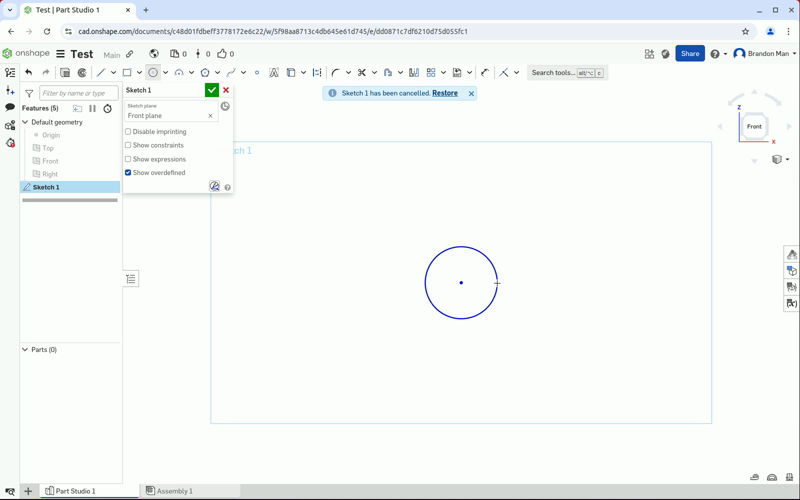
mouse_move(461, 282)
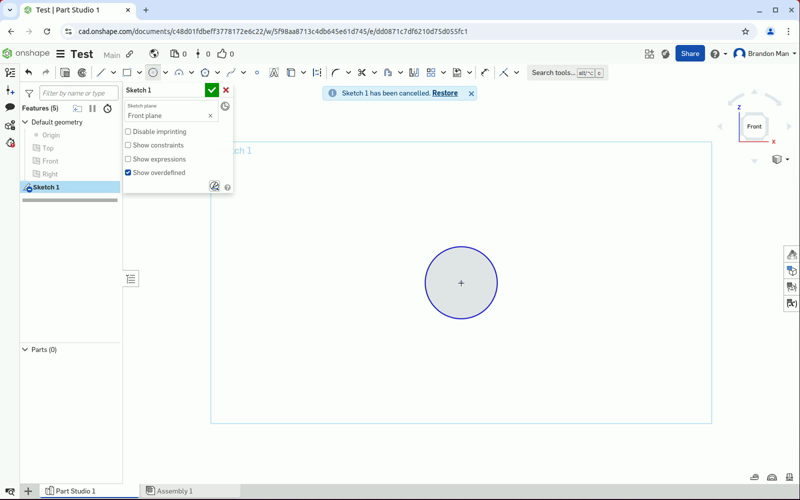
click(461, 282)
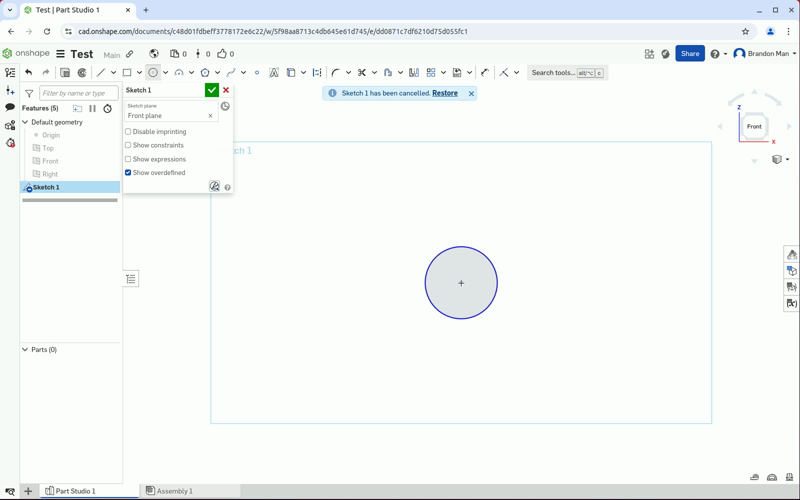
key_up(shift)
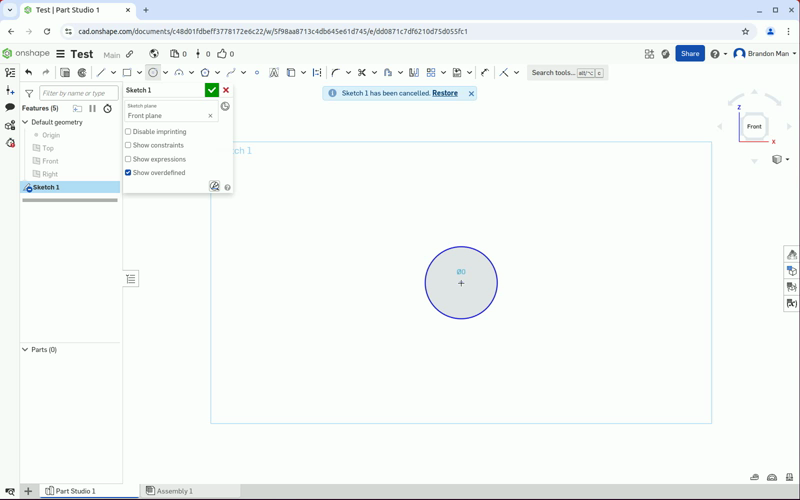
mouse_move(479, 282)
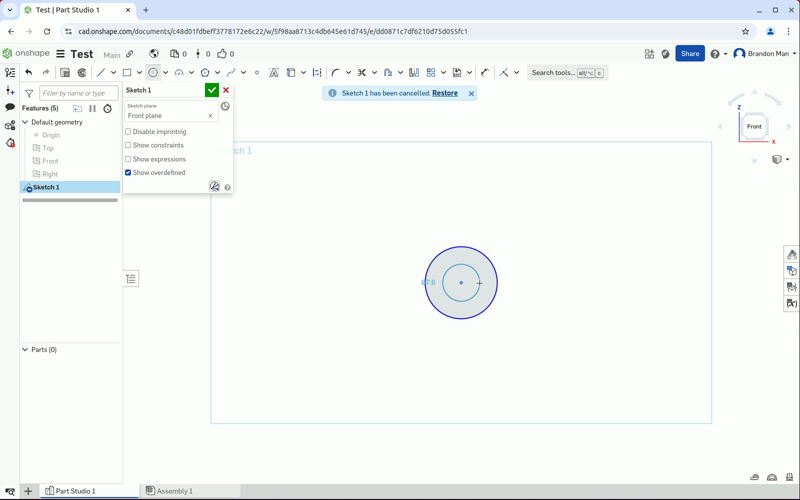
click(479, 282)
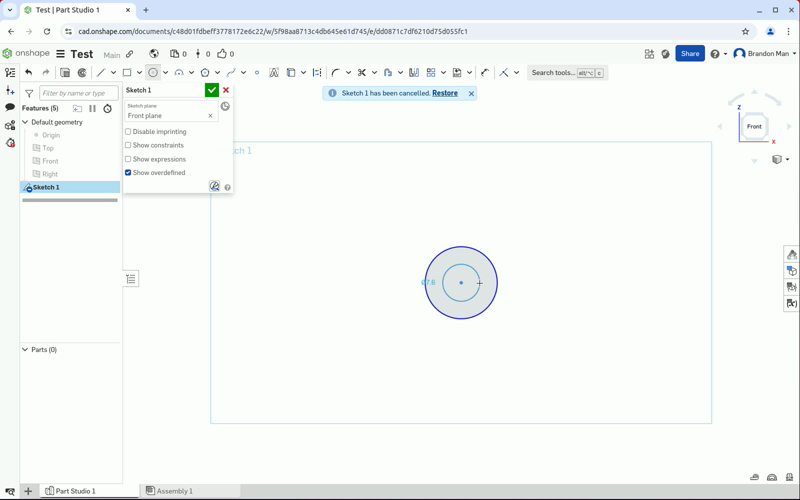
key(esc)
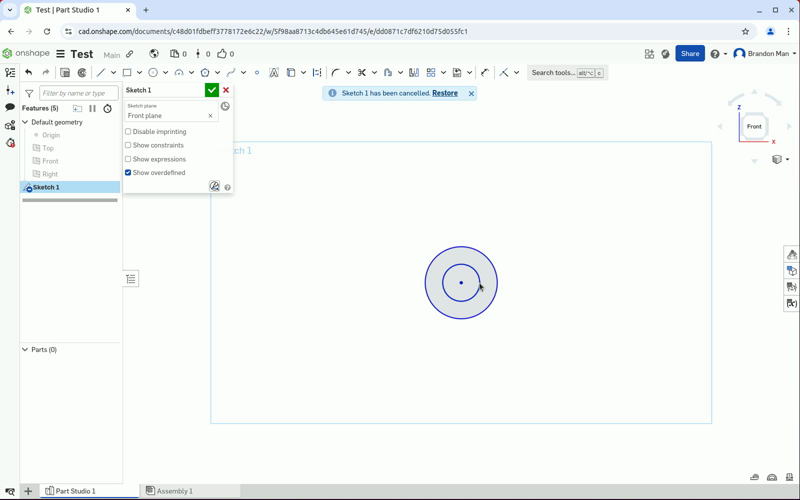
mouse_move(447, 253)
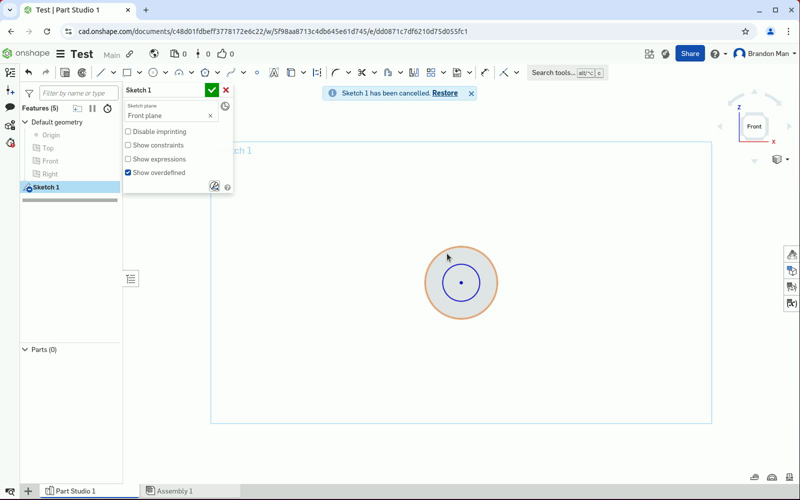
click(447, 253)
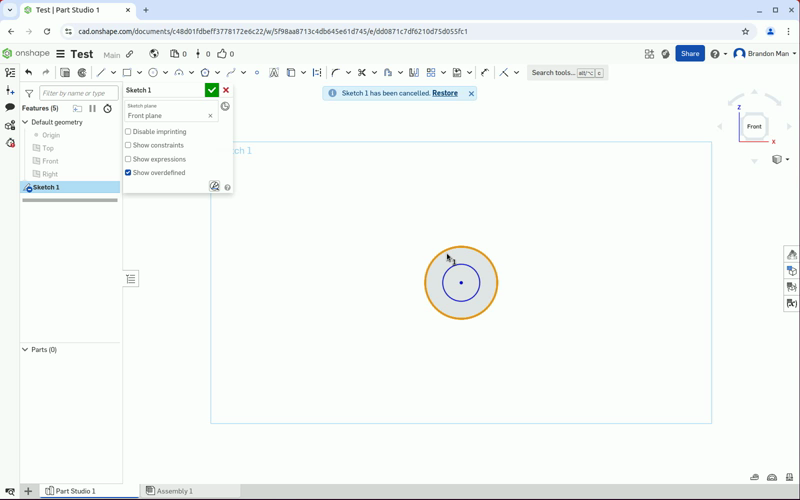
mouse_move(73, 352)
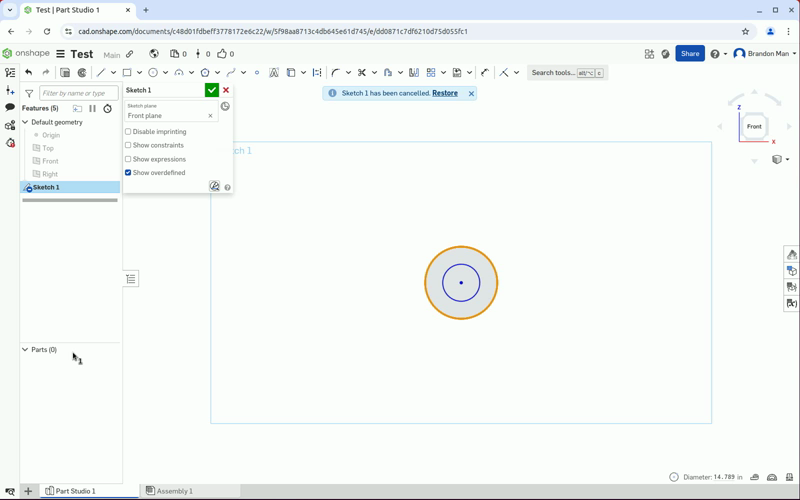
key(shift+y)
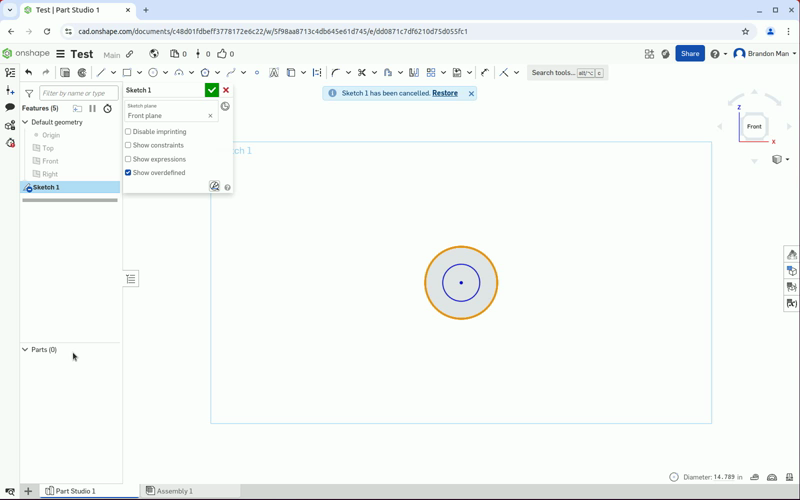
key(shift+e)
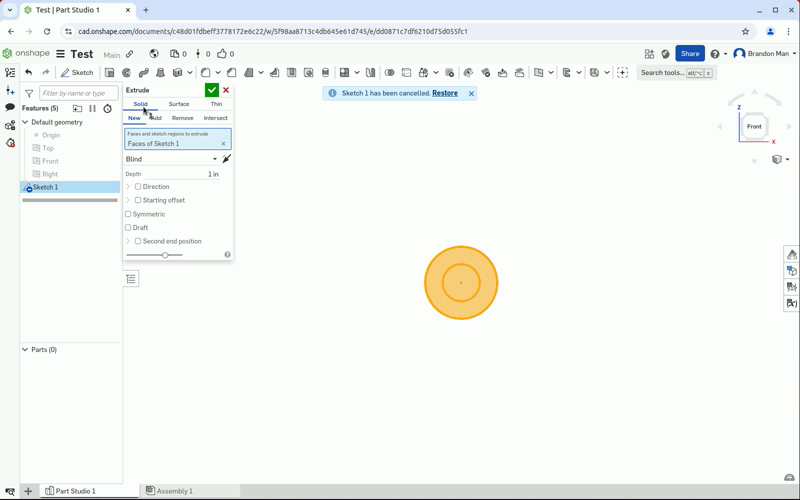
mouse_move(143, 106)
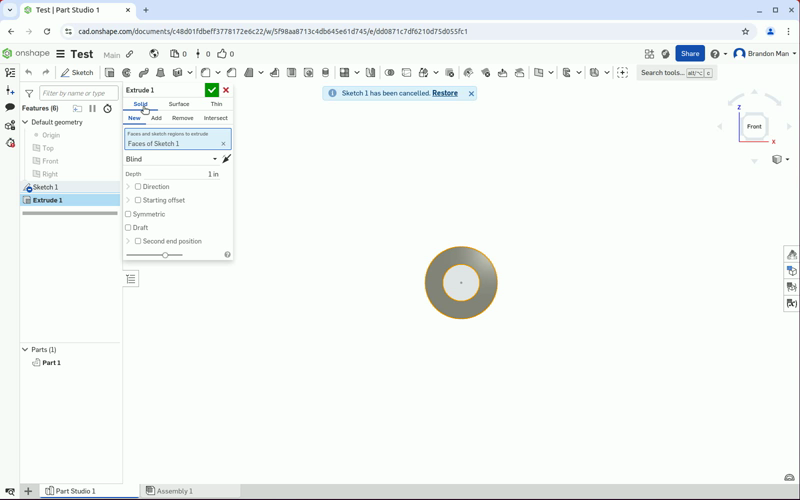
click(143, 106)
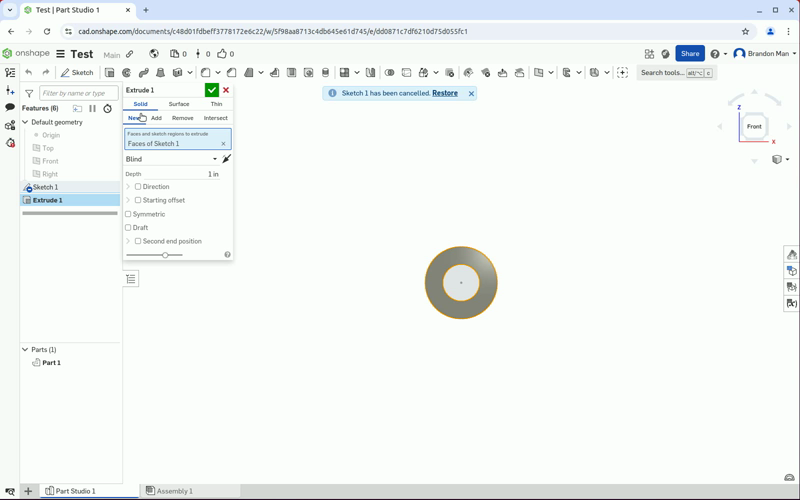
mouse_move(137, 120)
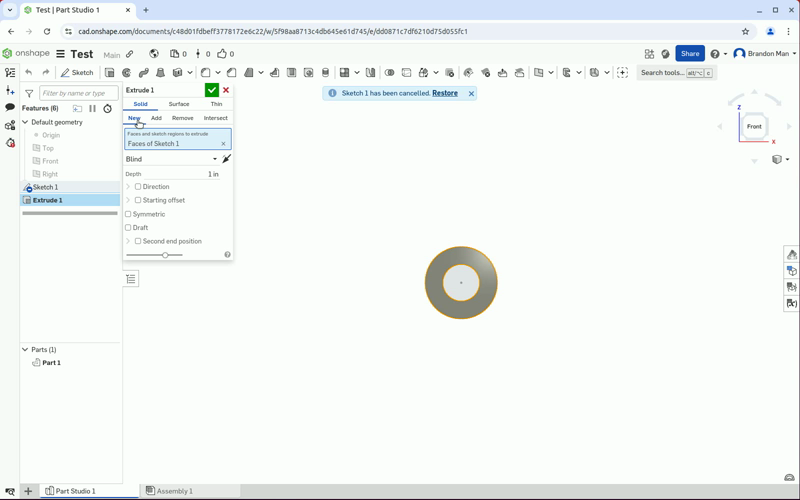
click(137, 120)
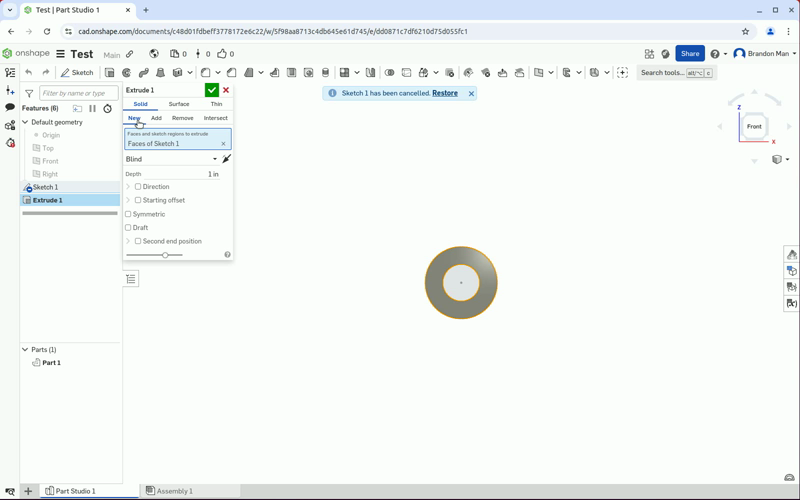
key(tab, 4)
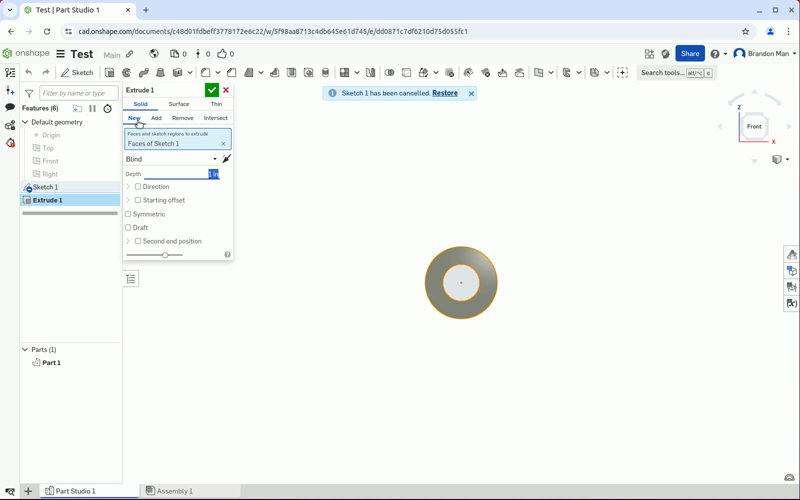
text(3.129)
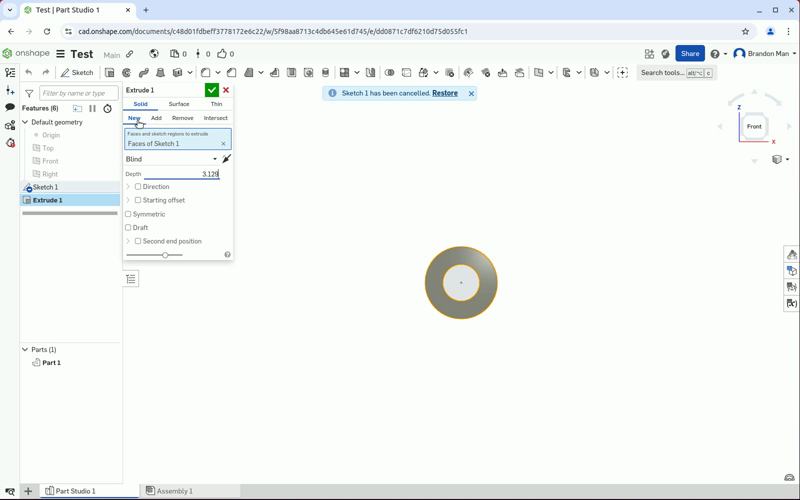
key(enter)
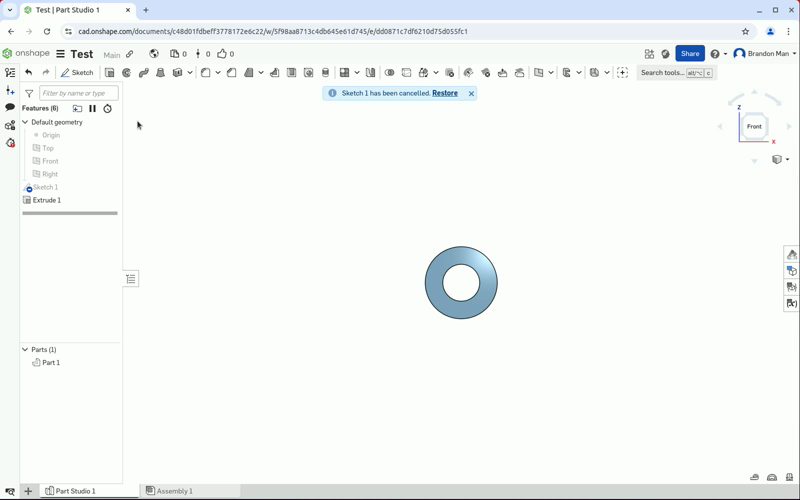
key(shift+h)
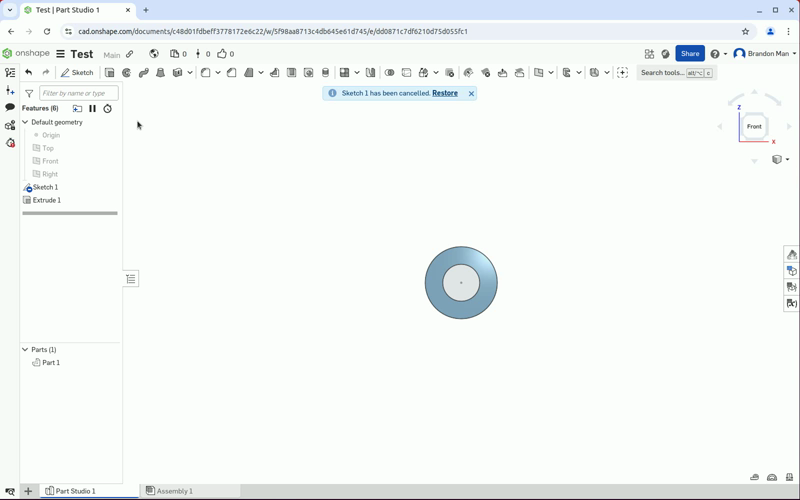
key(shift+h)
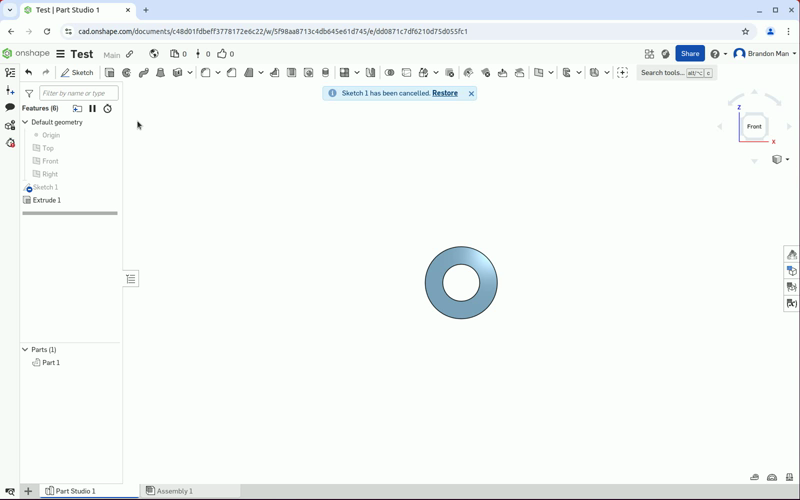
mouse_move(73, 189)
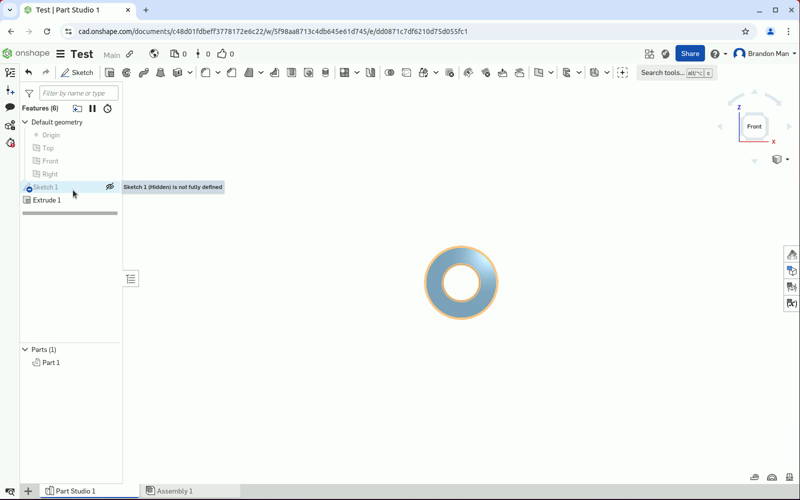
click(73, 189)
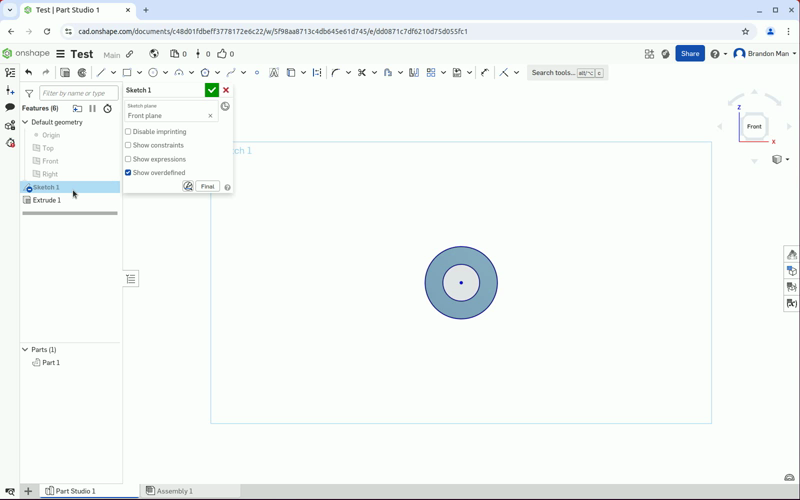
mouse_move(229, 92)
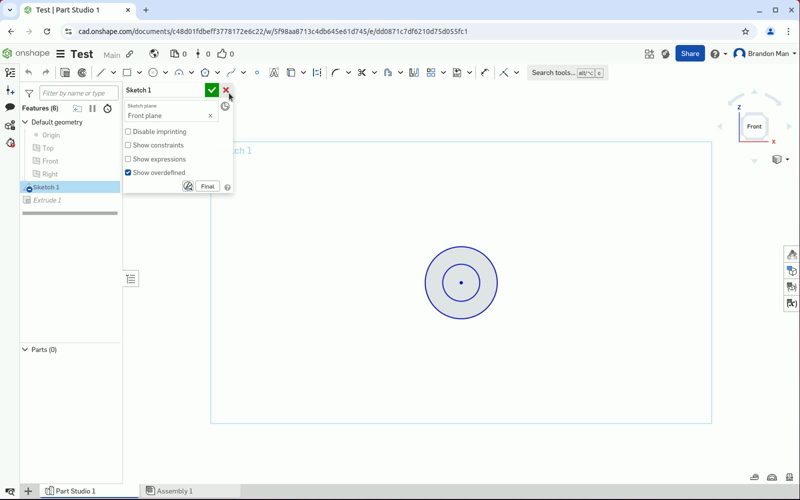
click(229, 92)
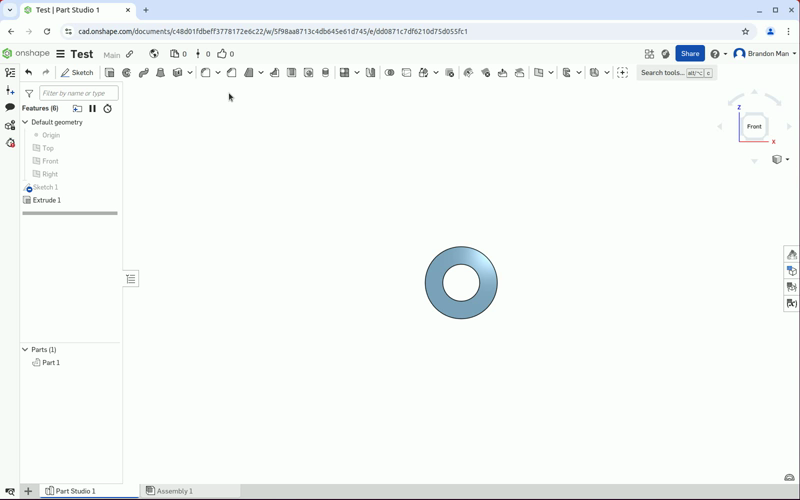
mouse_move(541, 75)
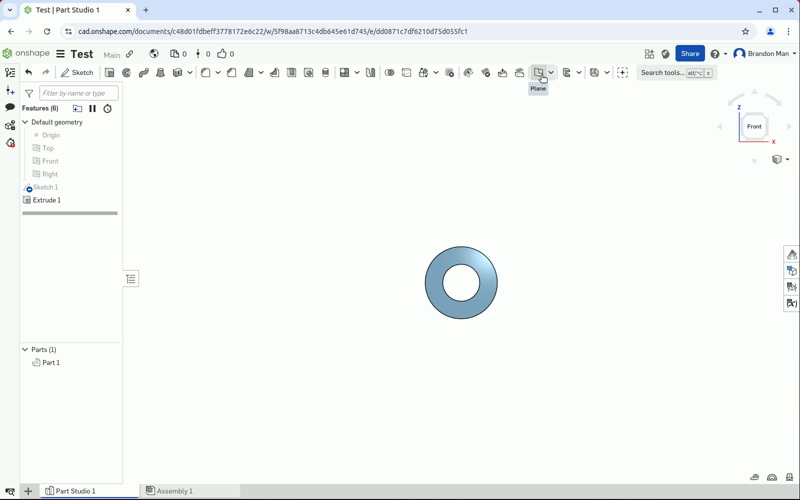
click(541, 75)
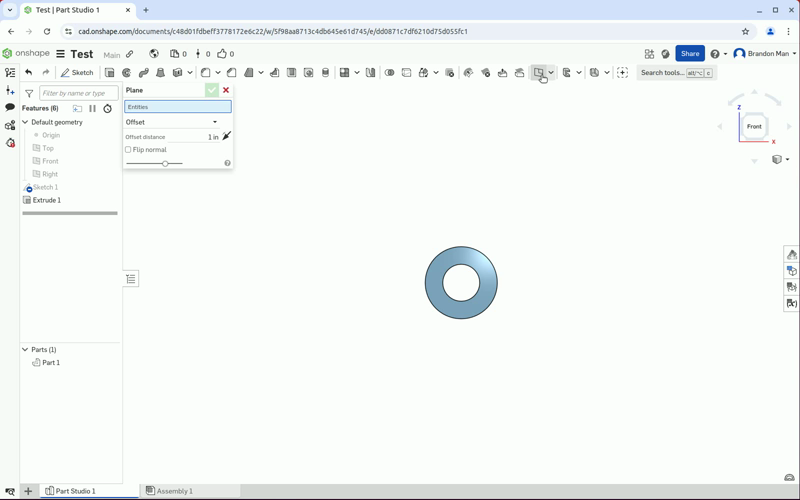
mouse_move(73, 163)
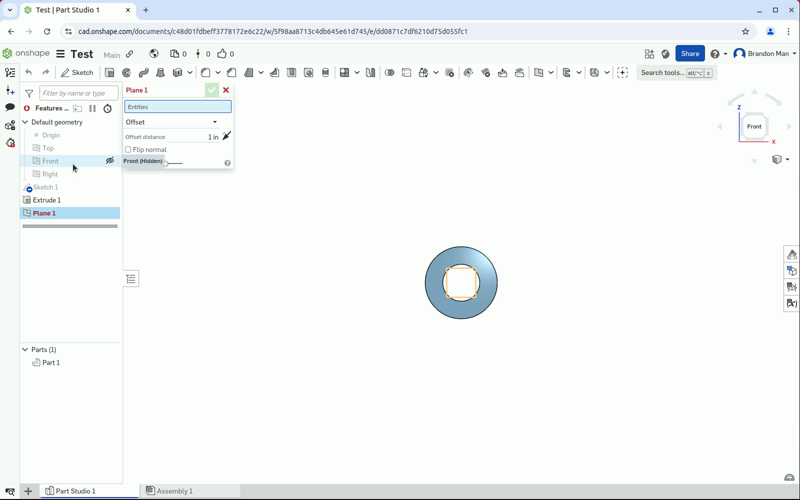
click(73, 163)
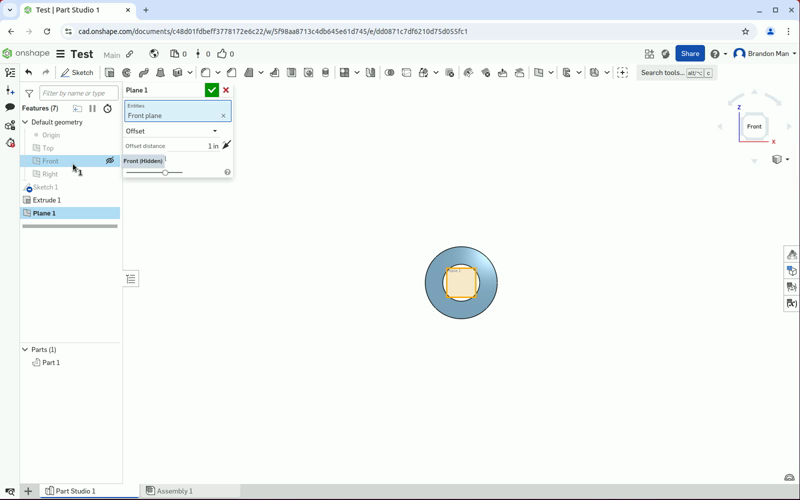
key(tab, 2)
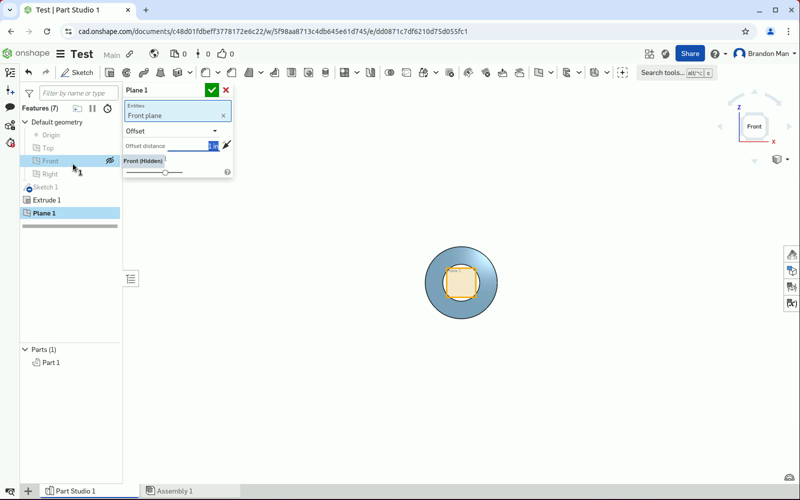
text(3.143)
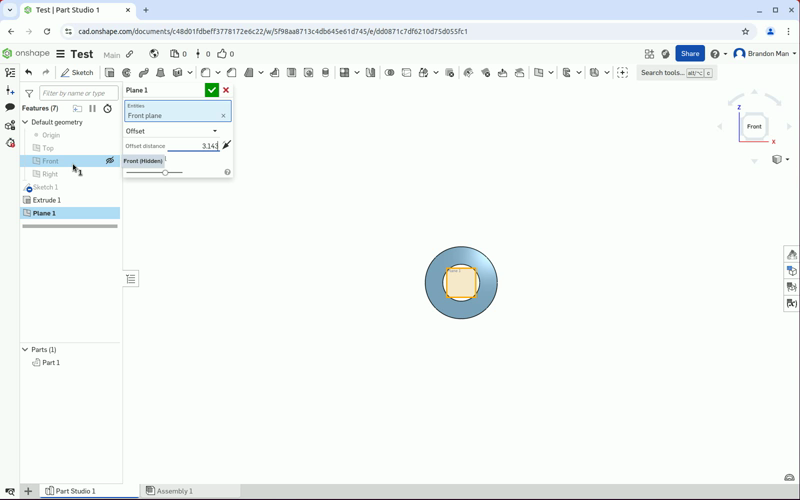
key(enter, 2)
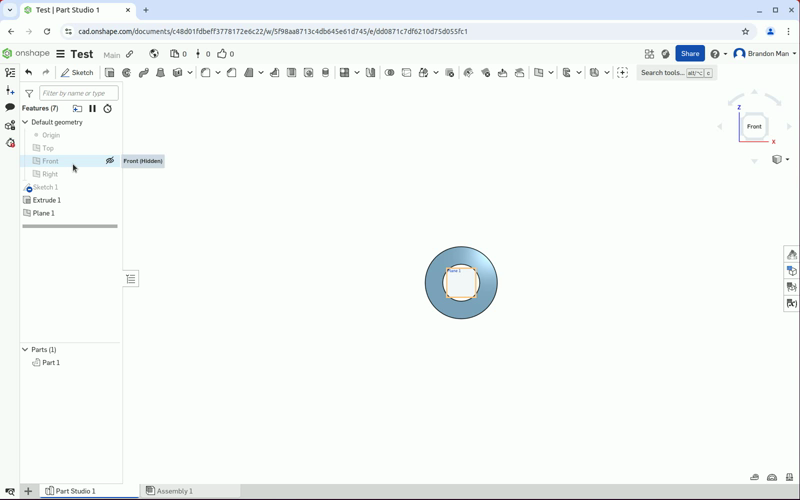
key(shift+s)
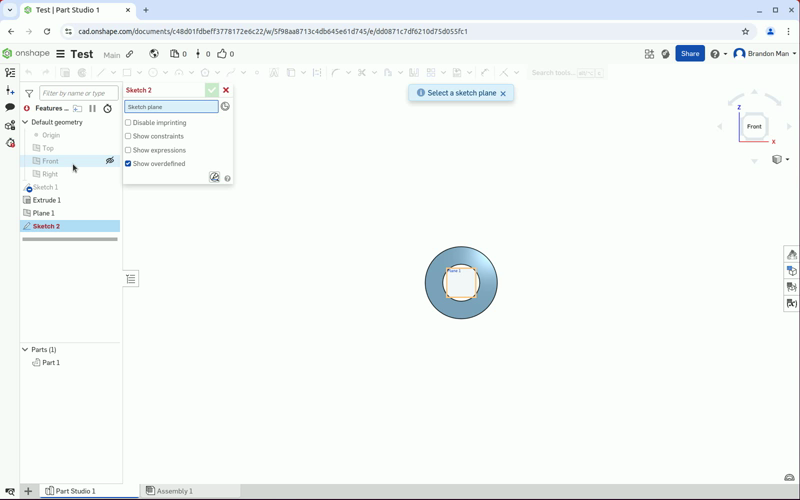
mouse_move(73, 215)
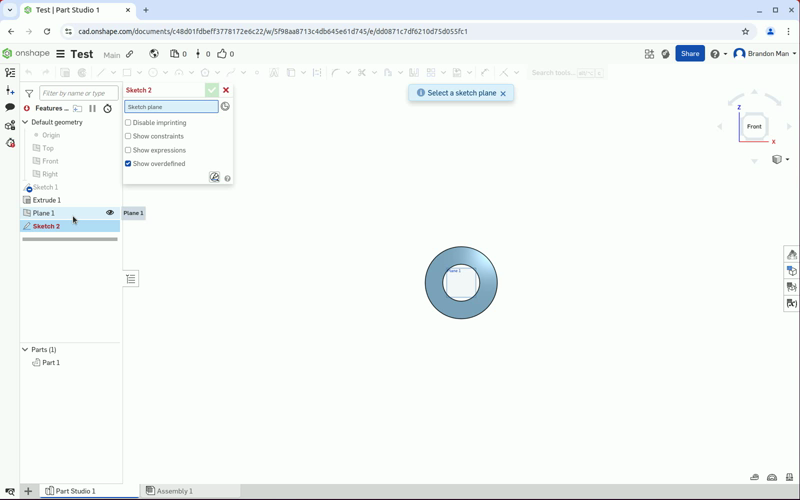
click(73, 215)
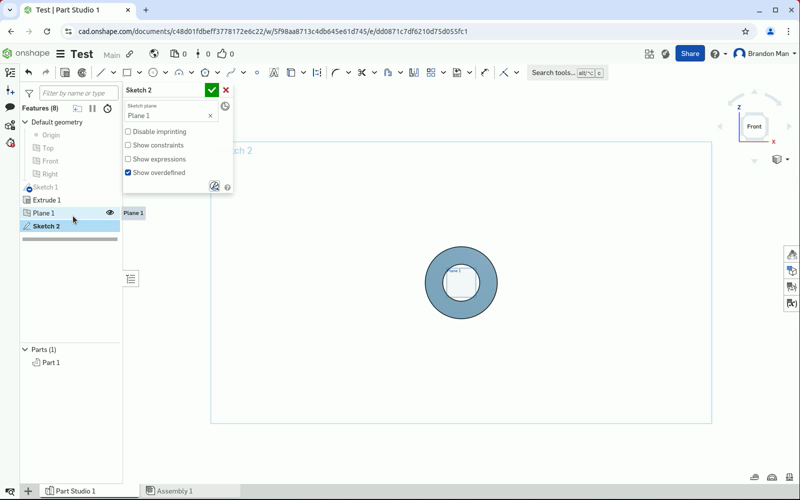
mouse_move(73, 352)
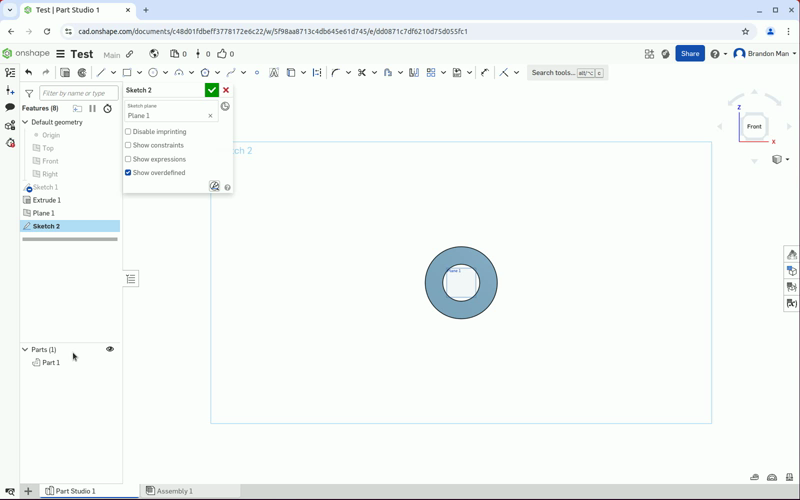
key(y)
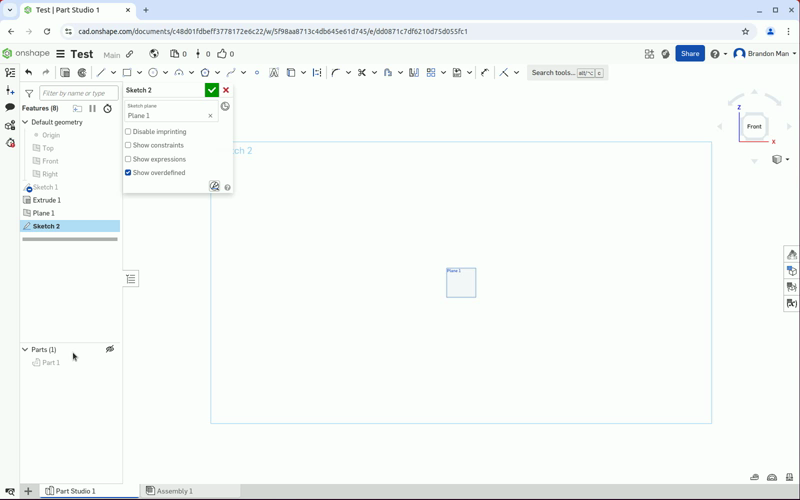
key(c)
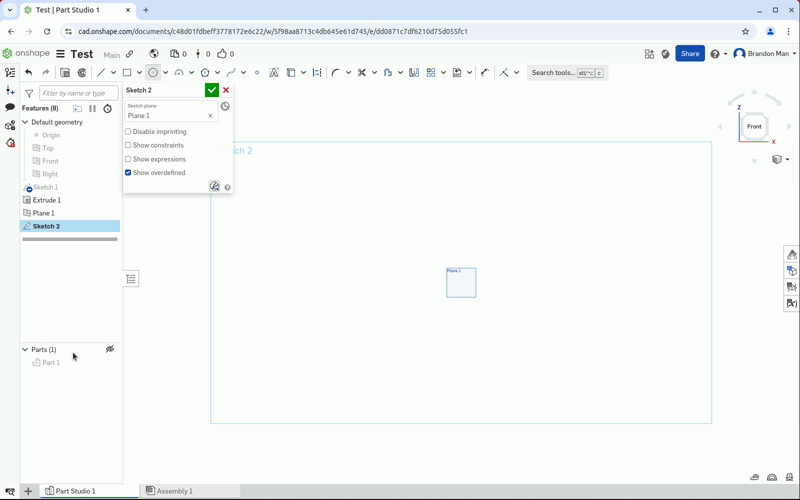
key_down(shift)
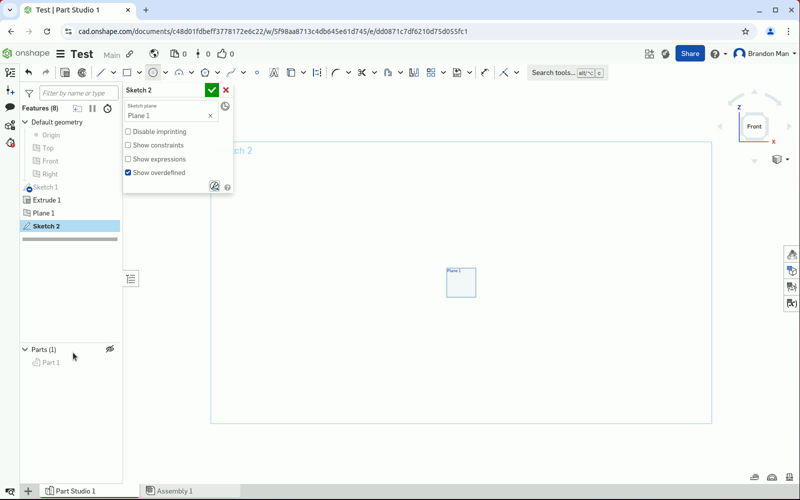
mouse_move(461, 282)
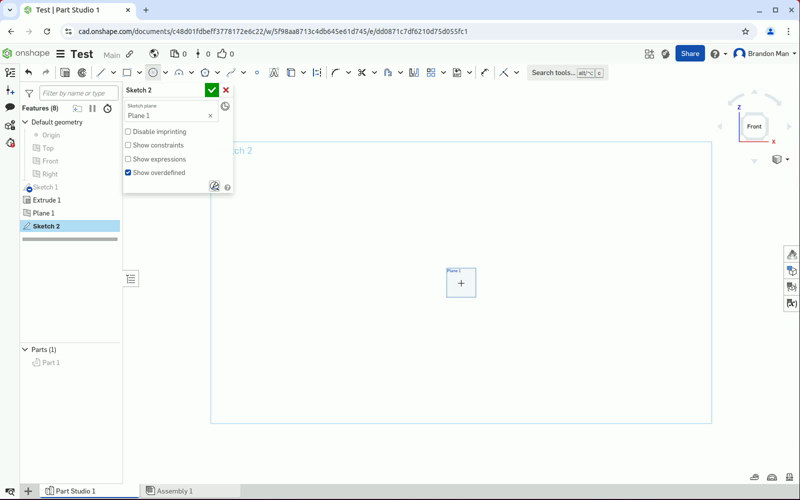
click(461, 282)
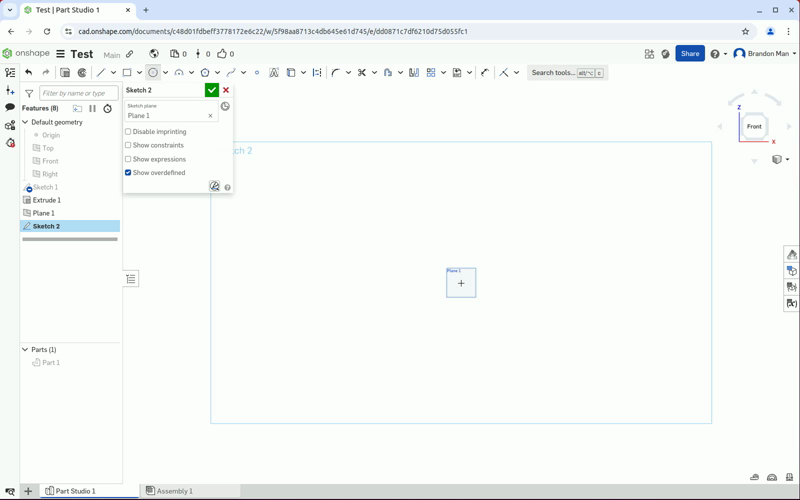
key_up(shift)
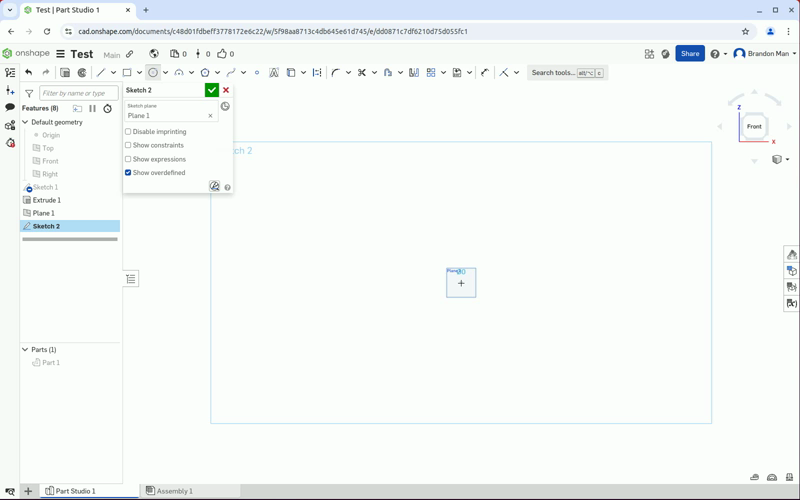
mouse_move(494, 282)
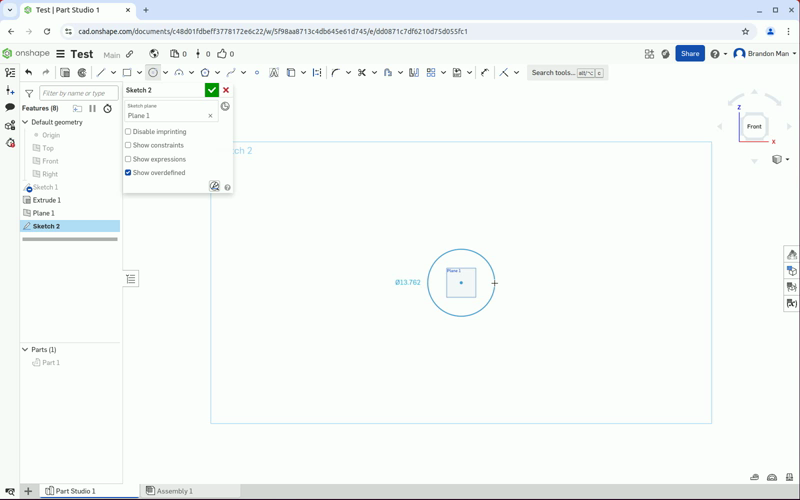
click(494, 282)
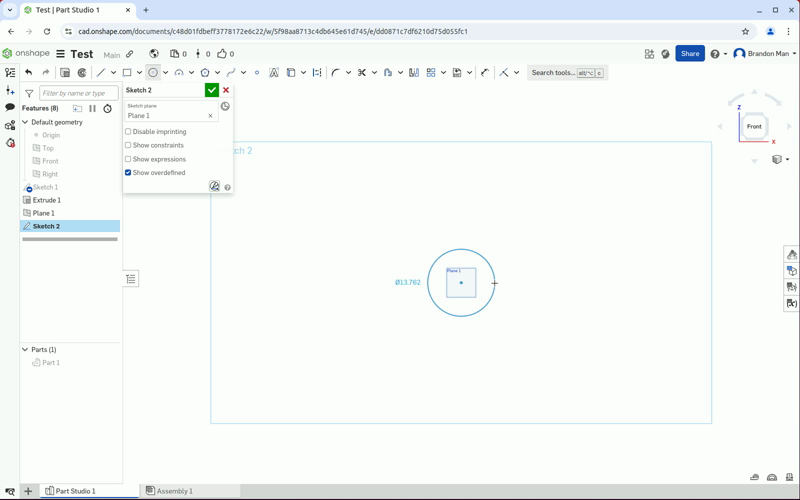
key(esc)
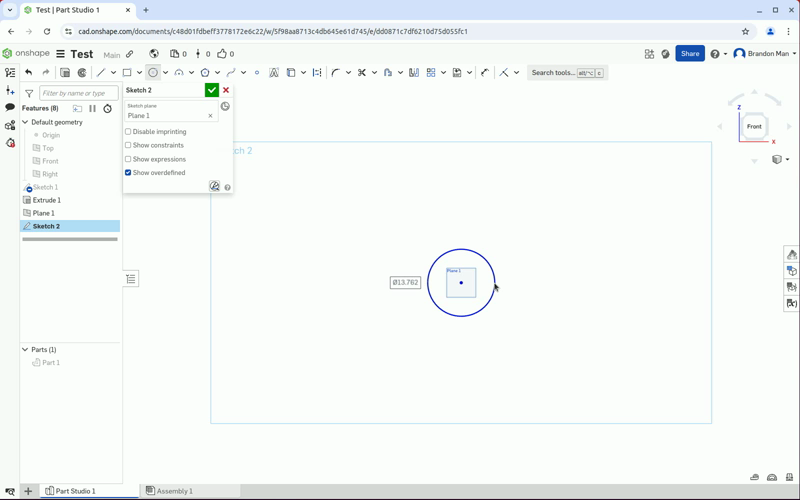
key(c)
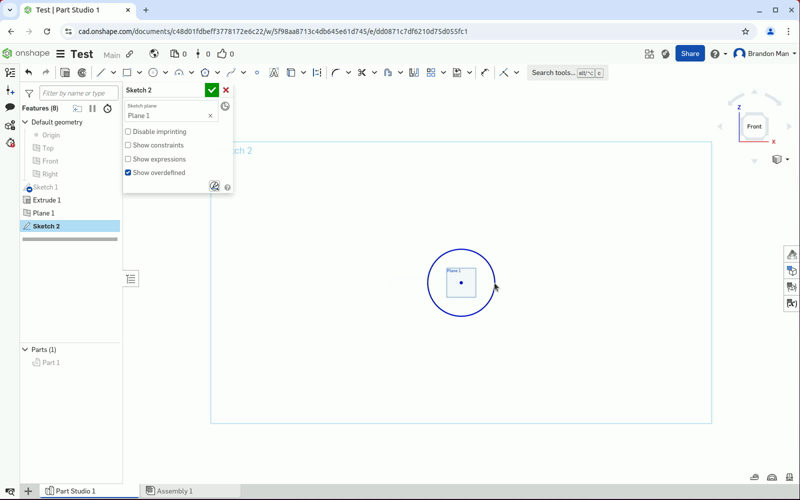
key_down(shift)
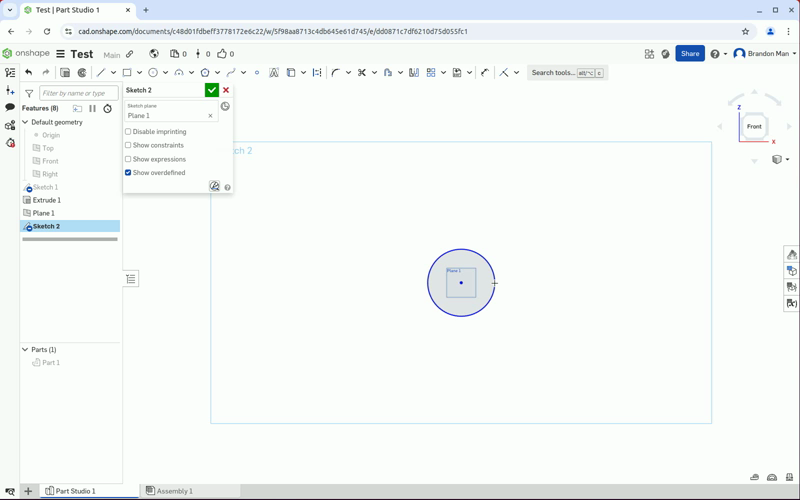
mouse_move(461, 282)
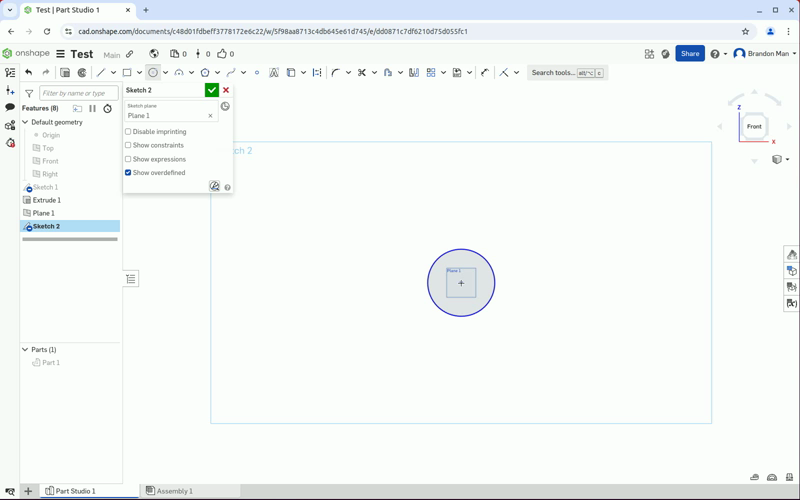
click(461, 282)
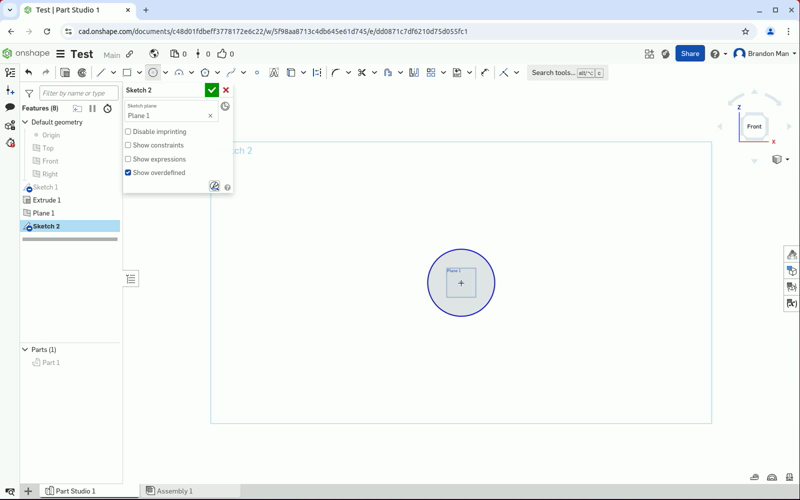
key_up(shift)
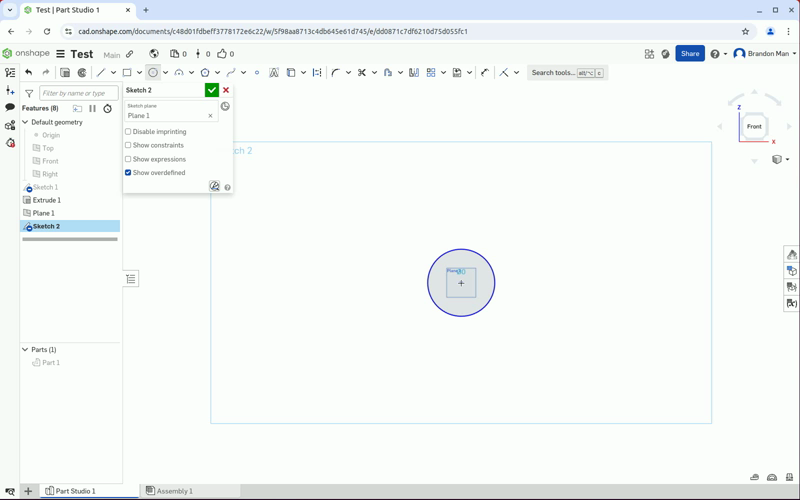
mouse_move(480, 282)
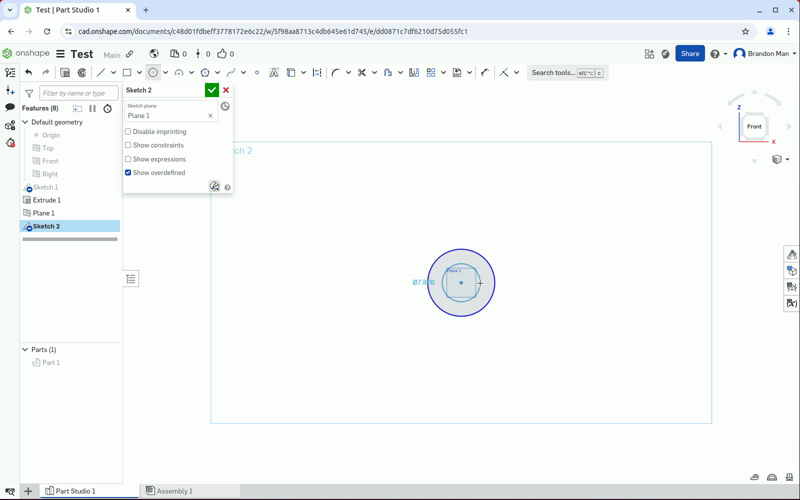
click(480, 282)
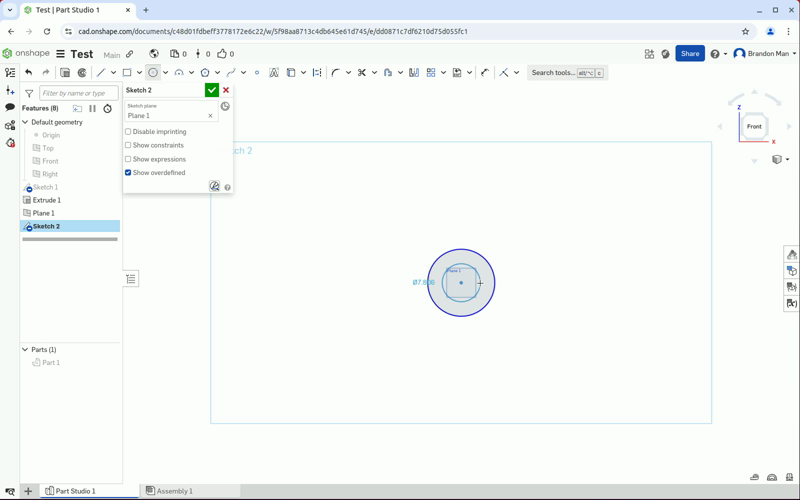
key(esc)
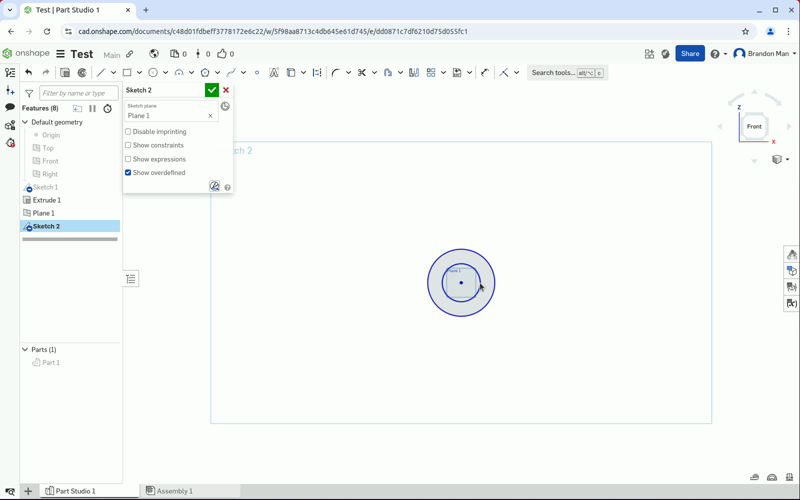
mouse_move(469, 302)
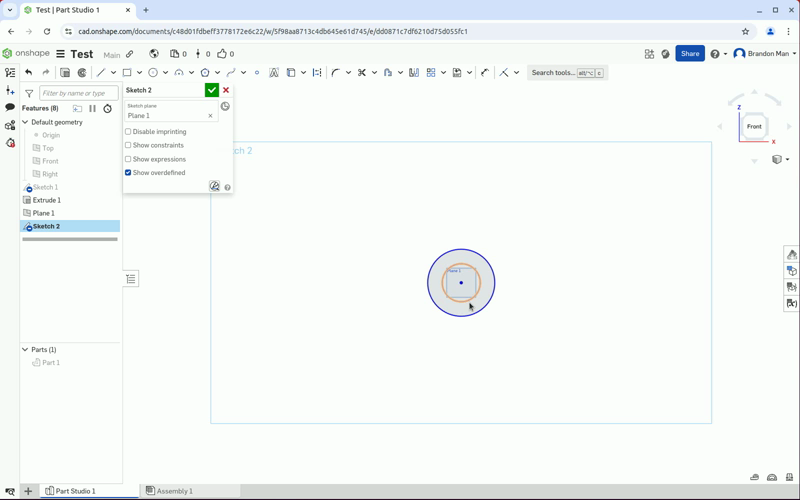
click(469, 302)
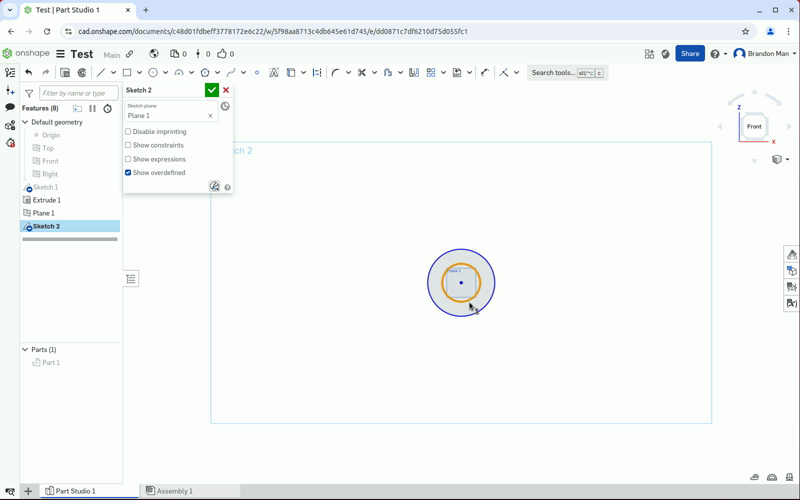
mouse_move(73, 352)
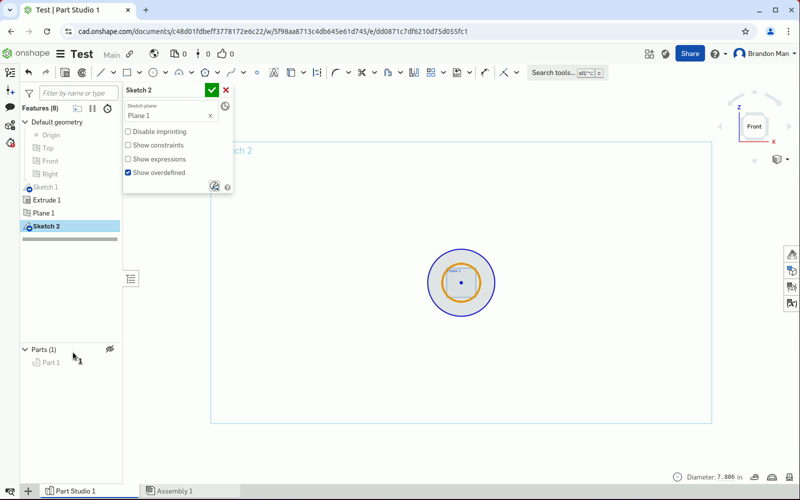
key(shift+y)
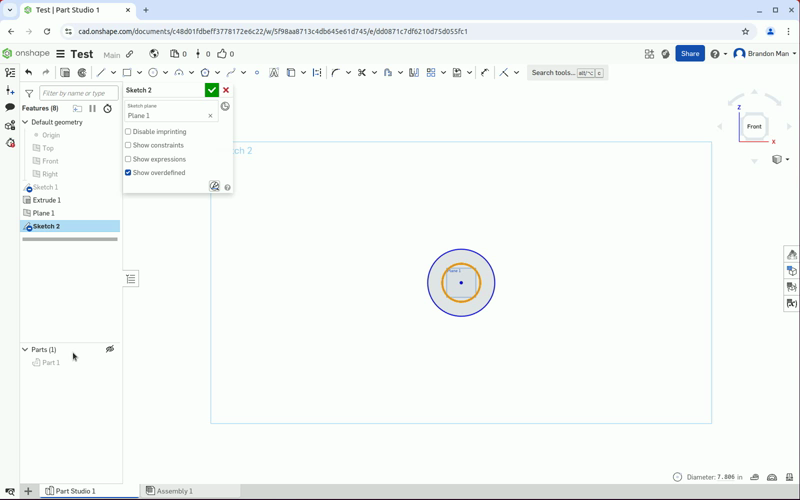
key(shift+e)
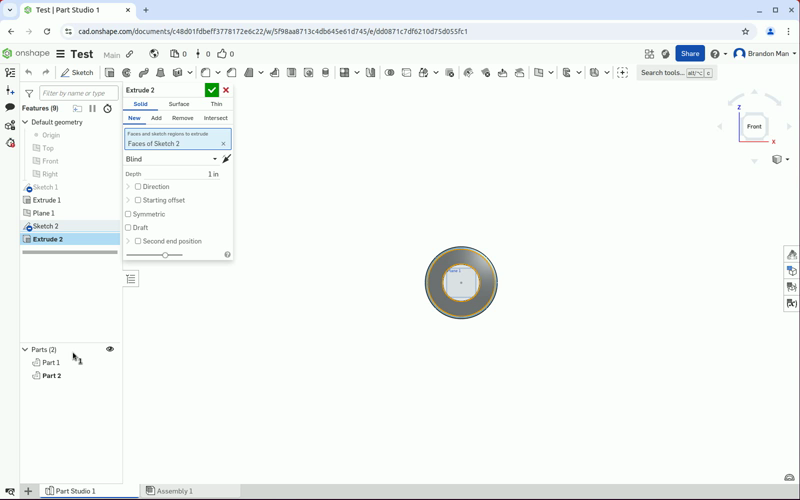
mouse_move(143, 106)
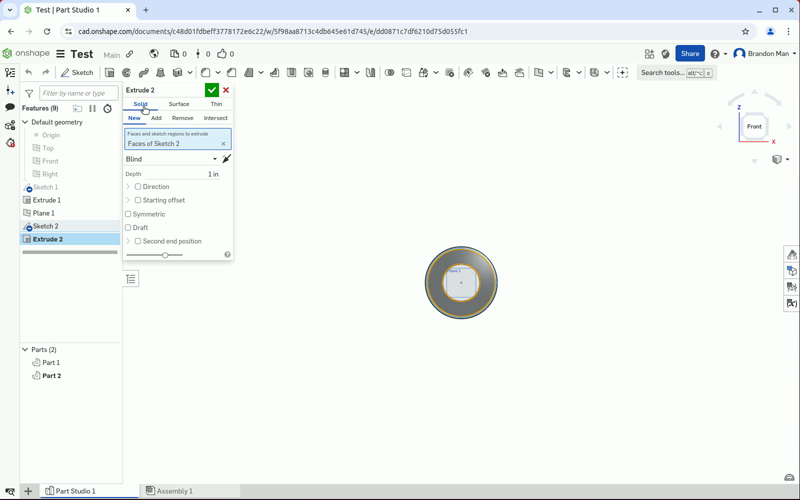
click(143, 106)
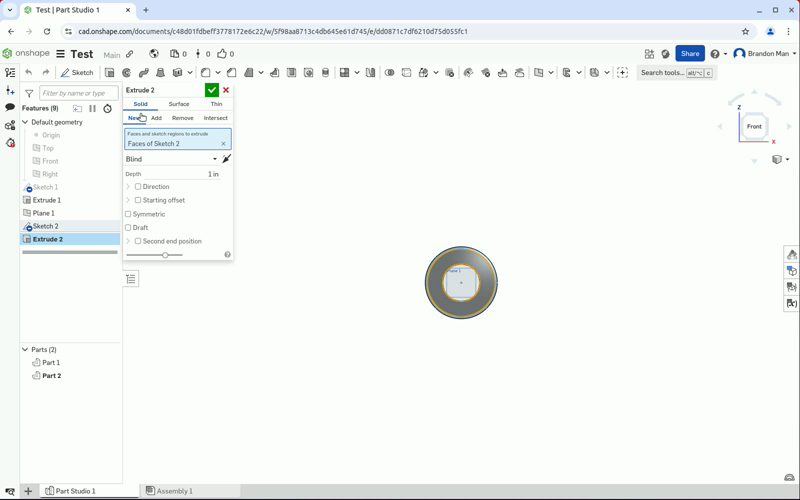
mouse_move(137, 120)
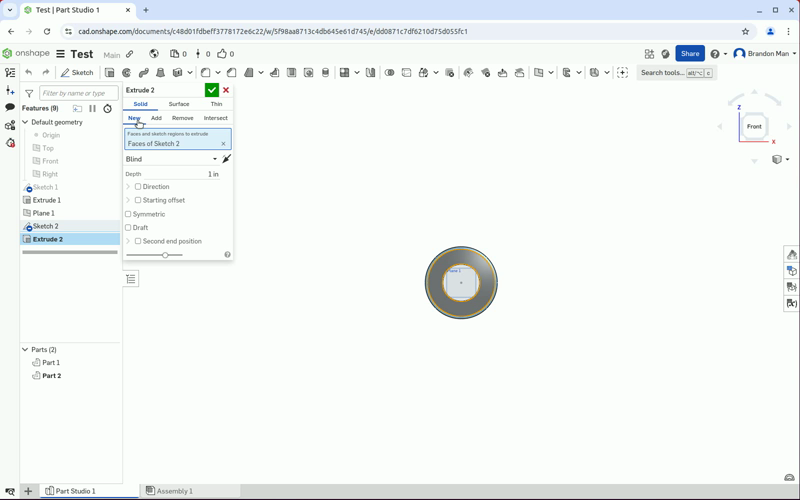
click(137, 120)
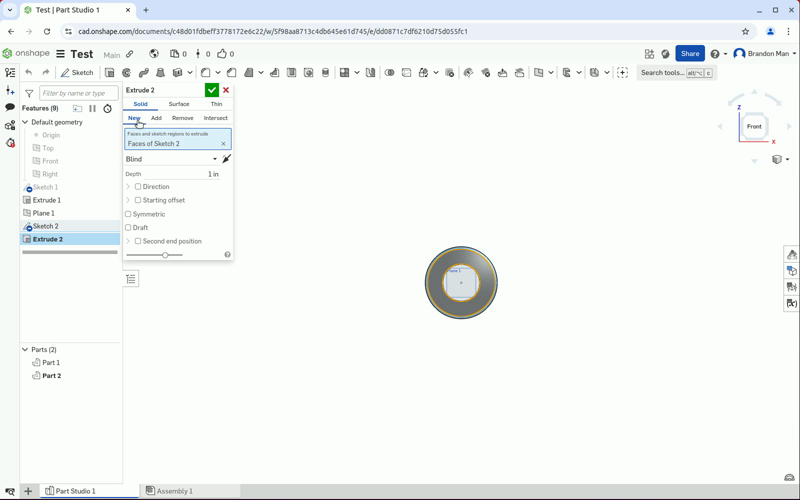
key(tab, 4)
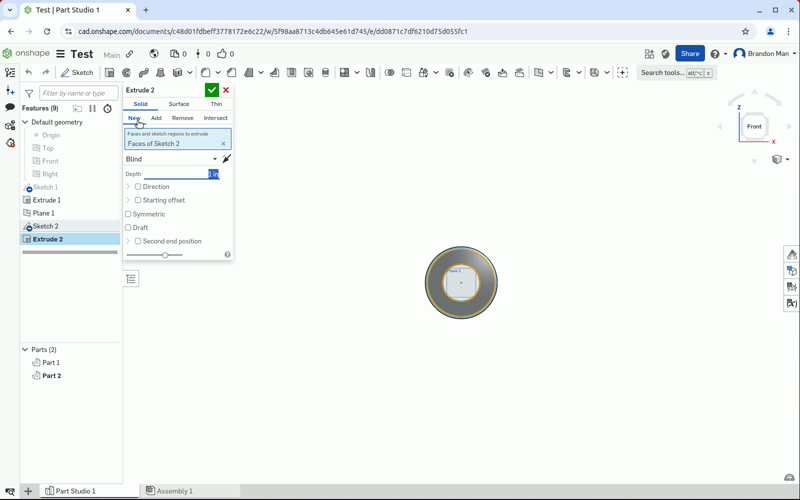
text(0.963)
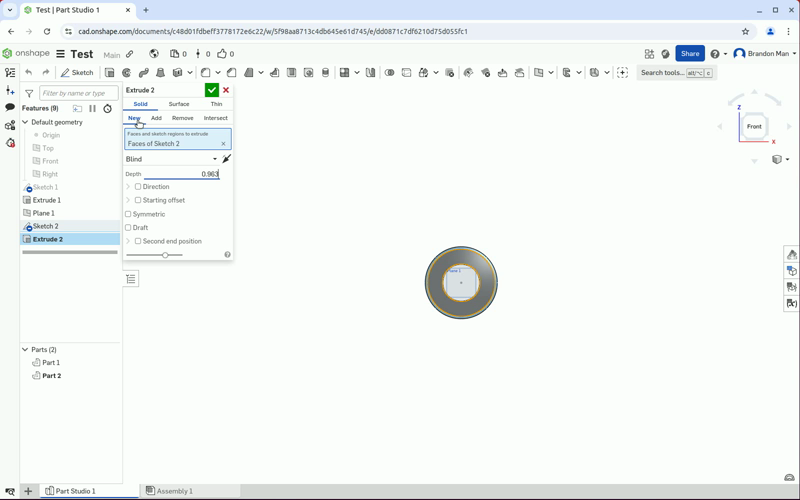
key(enter)
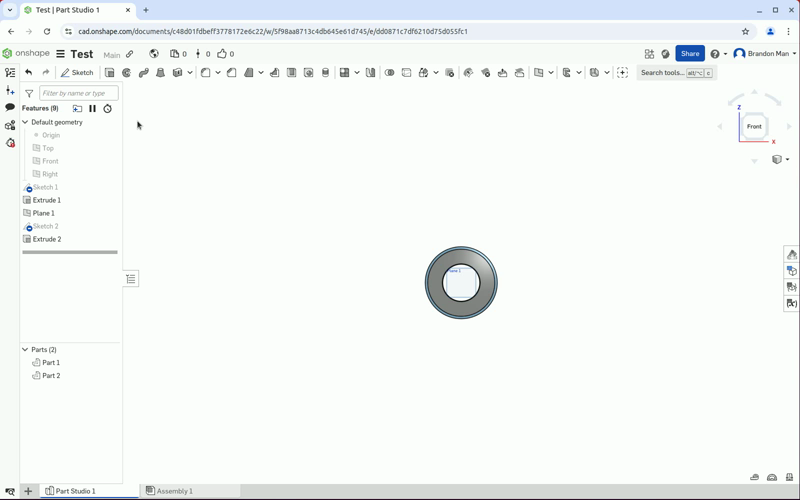
key(shift+h)
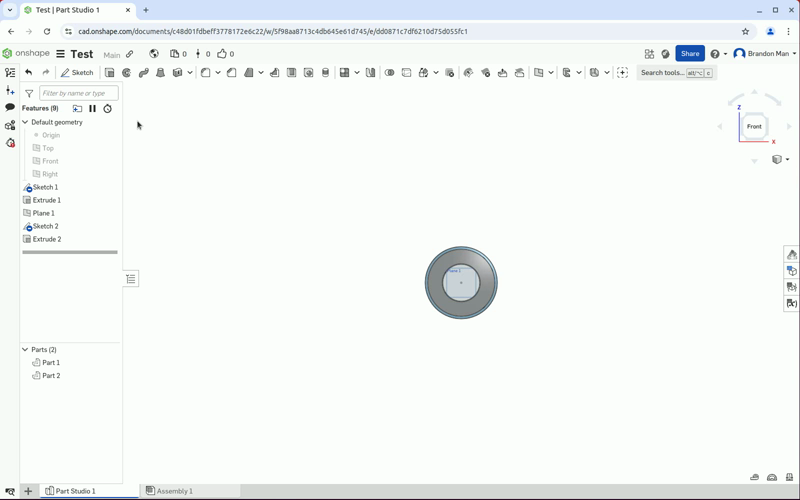
key(shift+h)
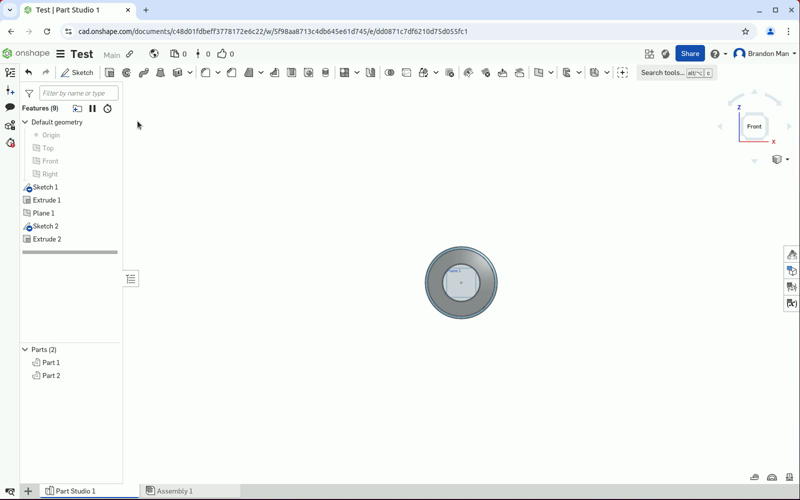
key(shift+7)
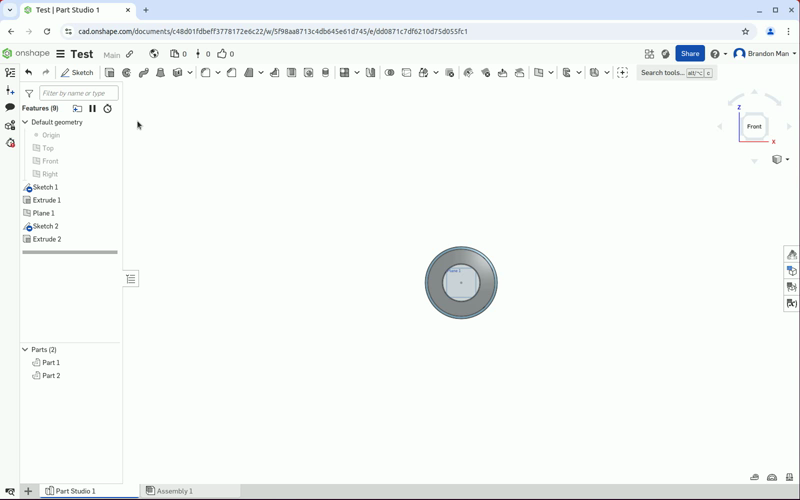
key(left, 2)
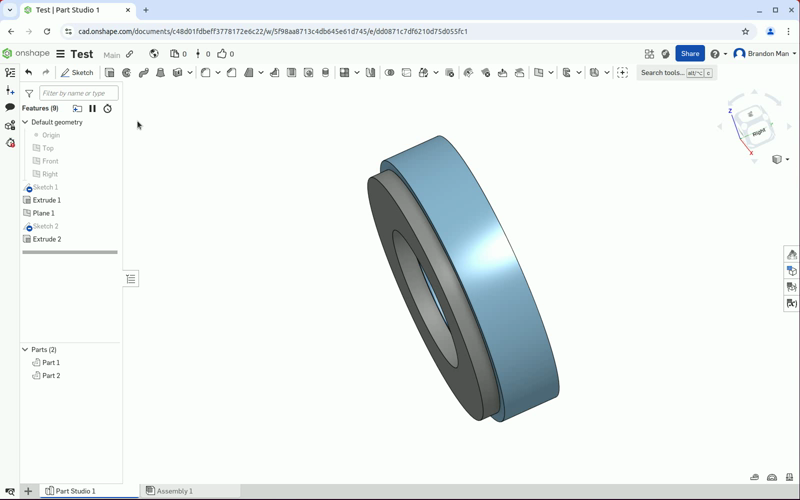
key(down, 2)
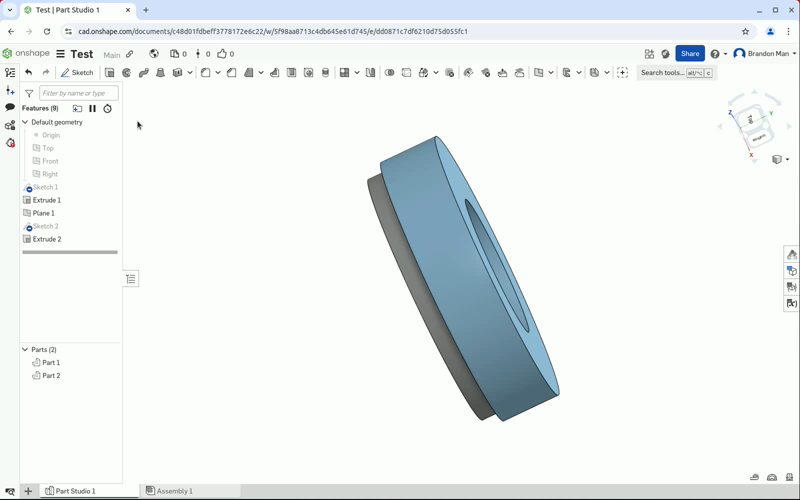
key(up, 2)
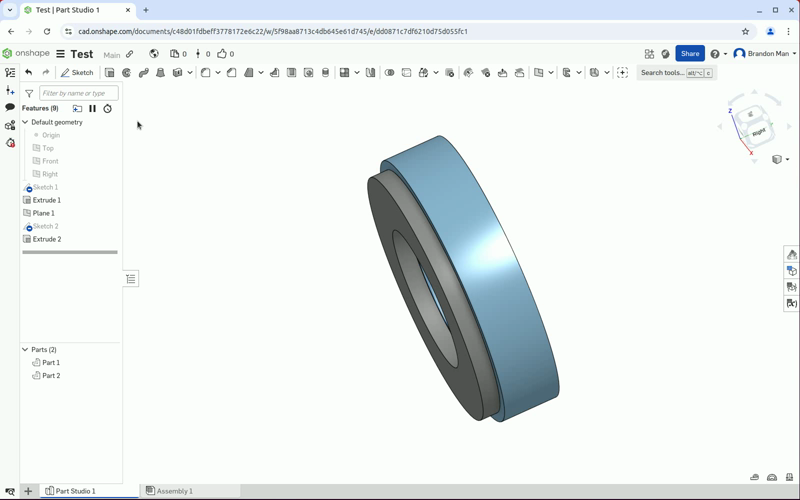
key(right, 2)
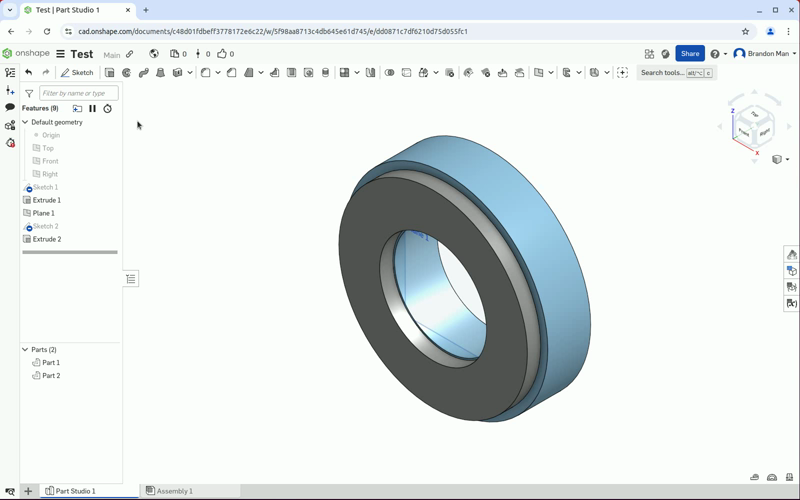
mouse_move(73, 189)
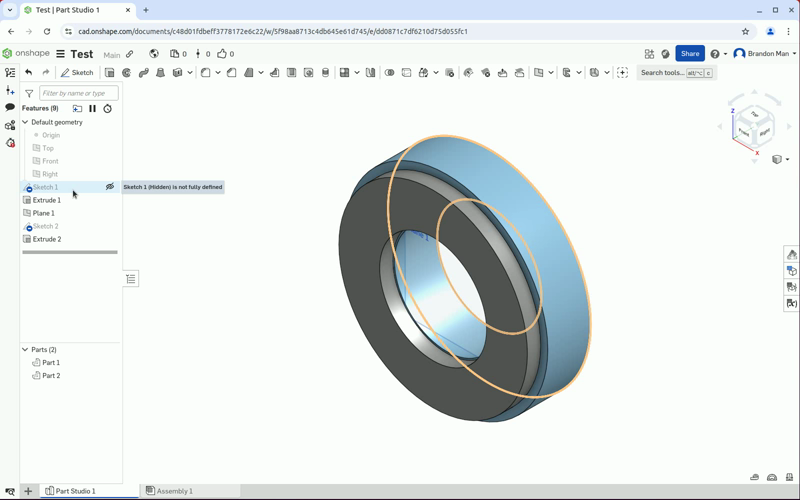
click(73, 189)